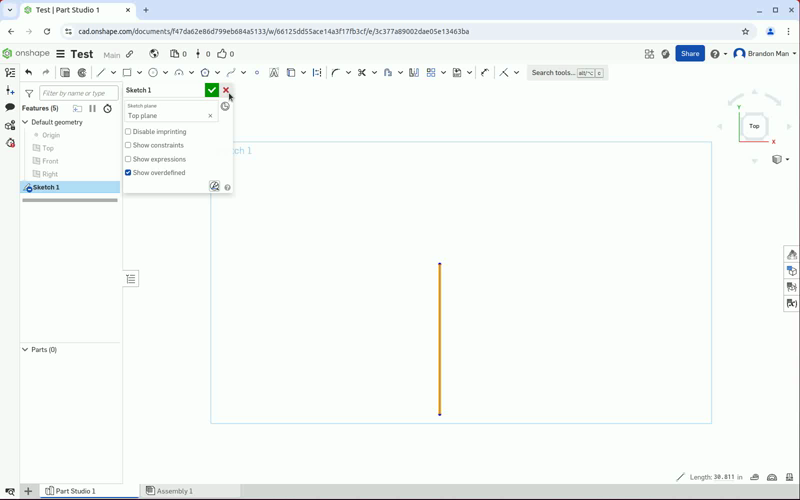
key(shift+h)
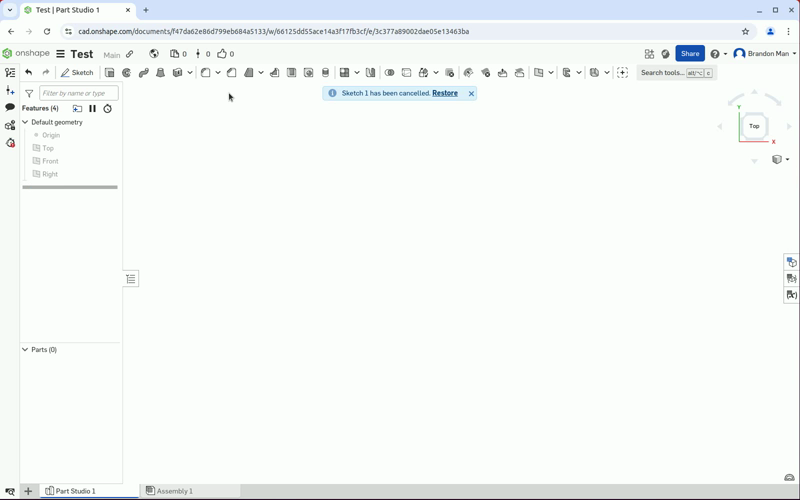
mouse_move(73, 352)
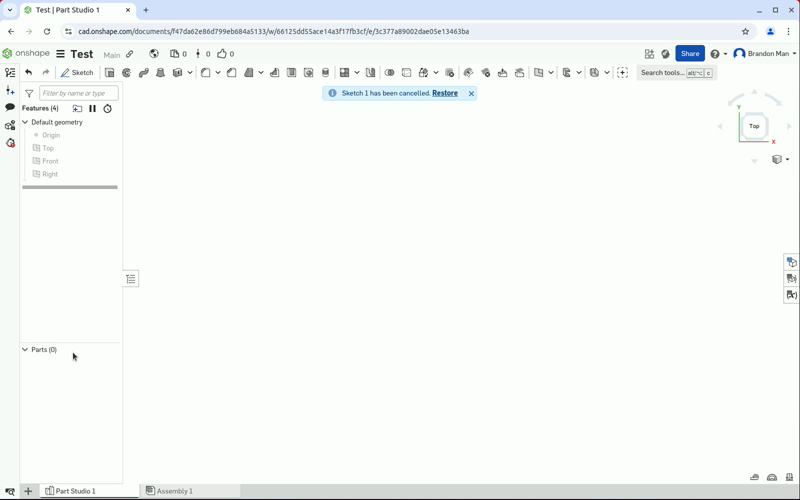
key(y)
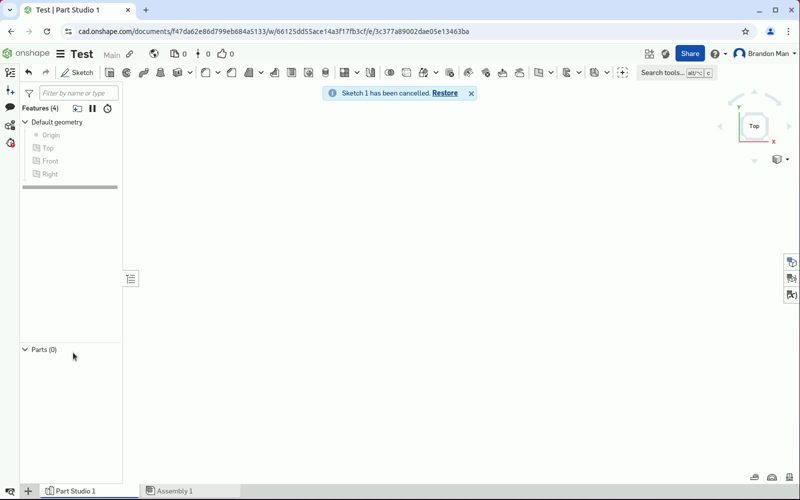
key(shift+p)
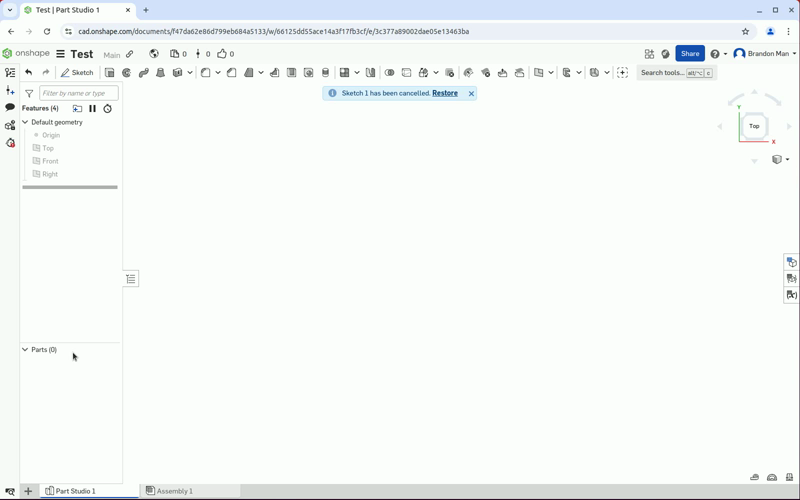
key(space)
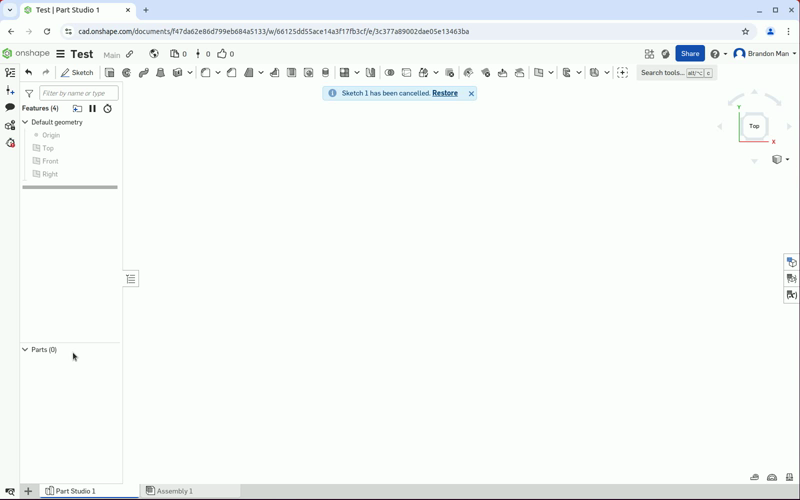
key_down(shift)
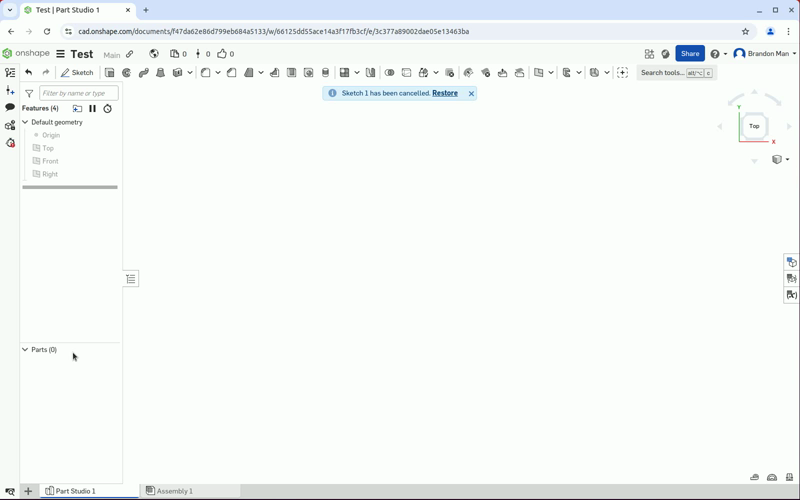
key(up)
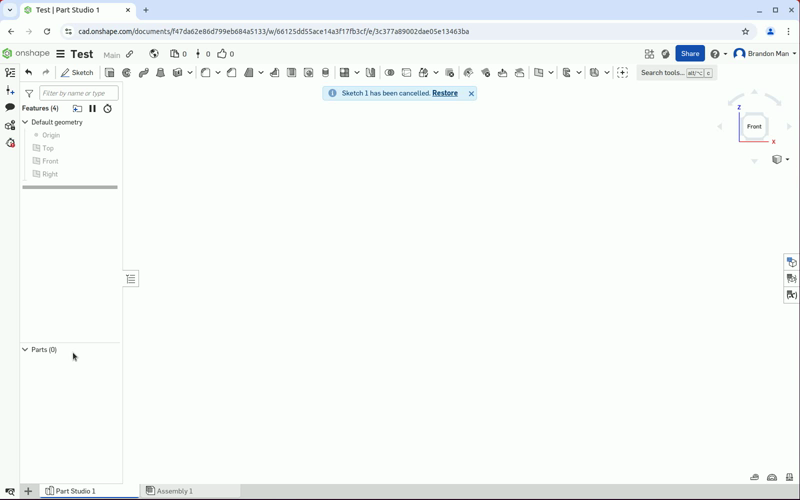
key_up(shift)
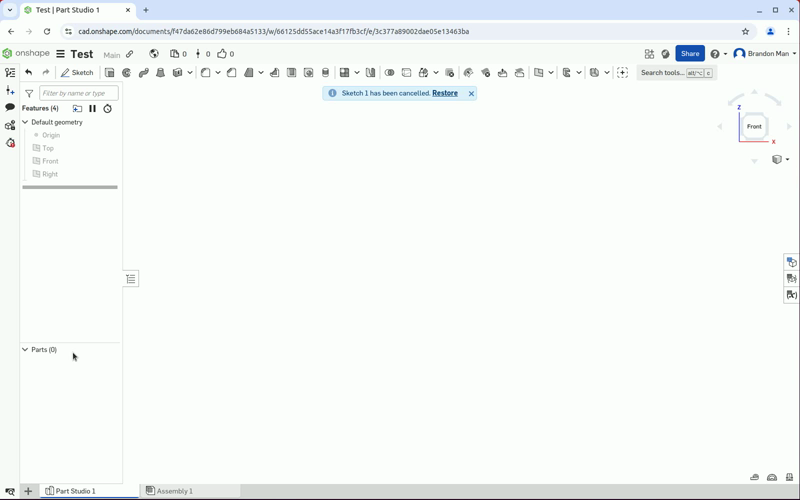
mouse_move(73, 352)
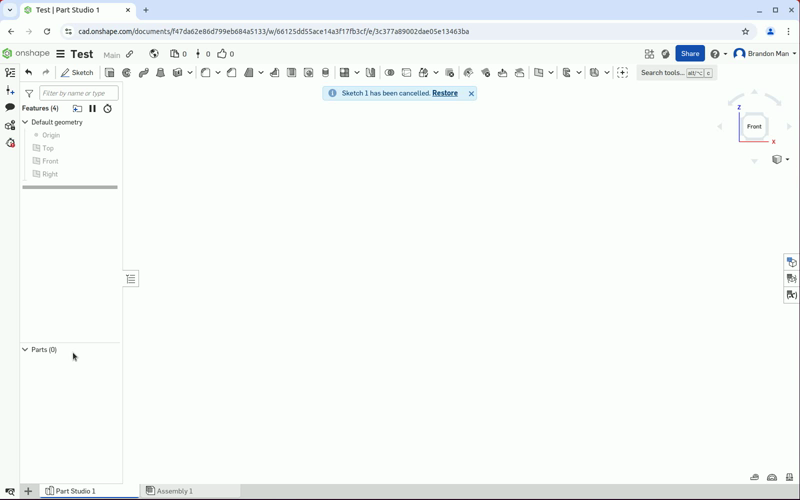
key(shift+y)
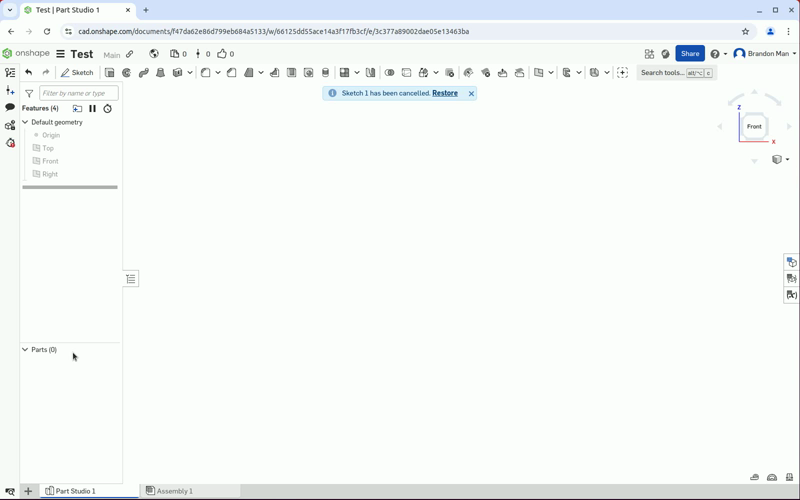
key(shift+s)
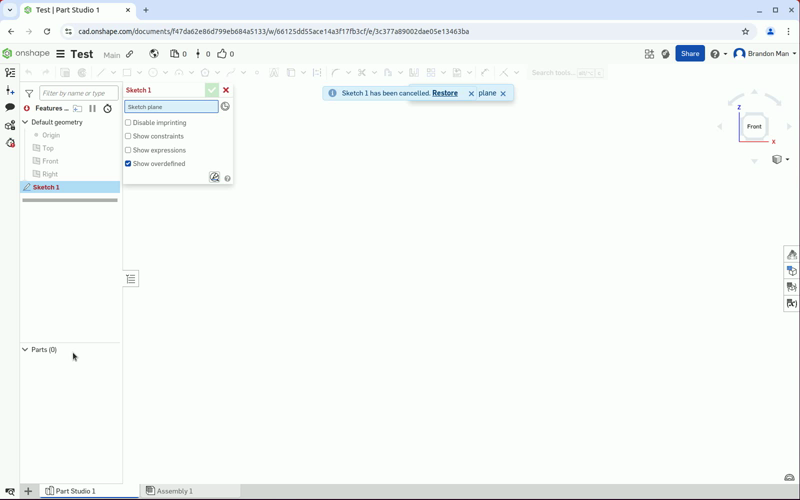
mouse_move(73, 163)
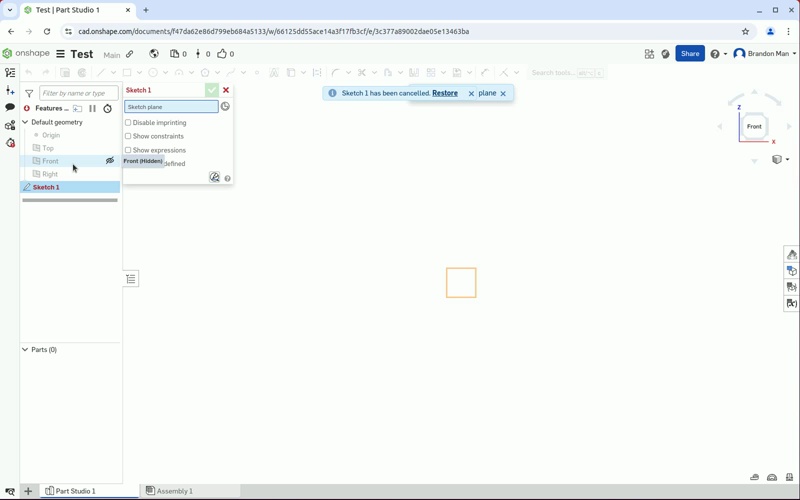
click(73, 163)
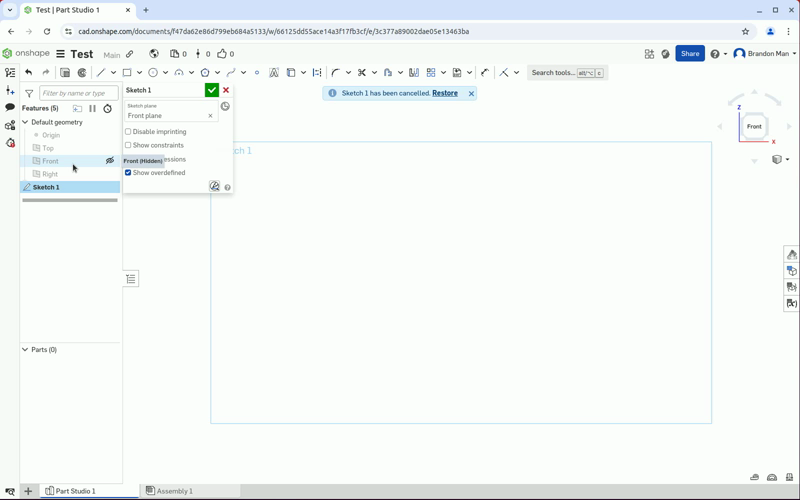
mouse_move(73, 352)
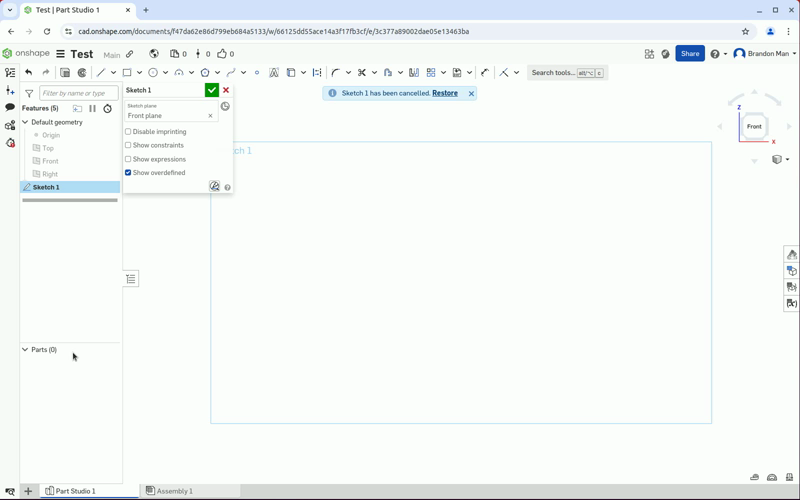
key(y)
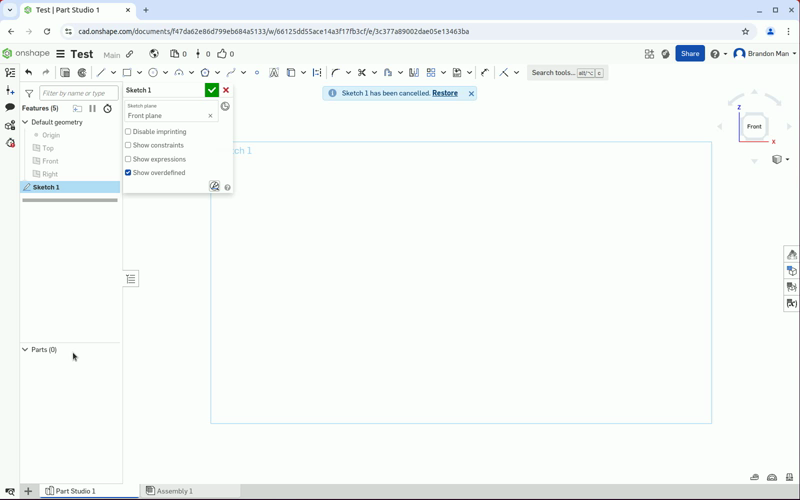
key(l)
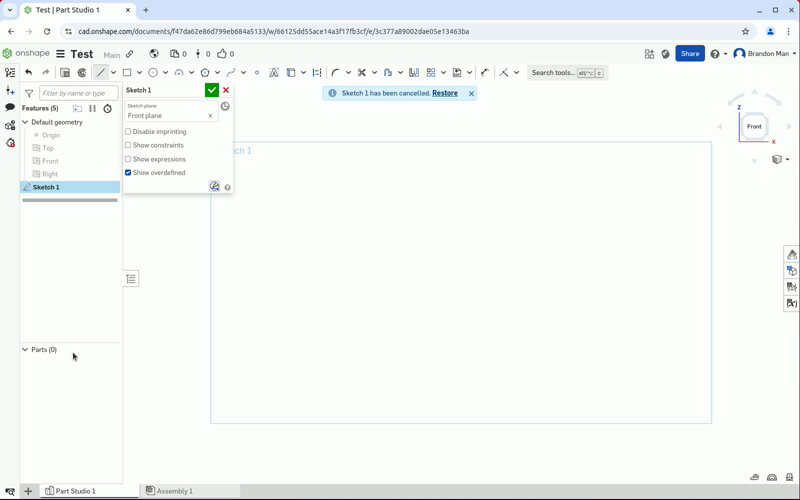
key_down(shift)
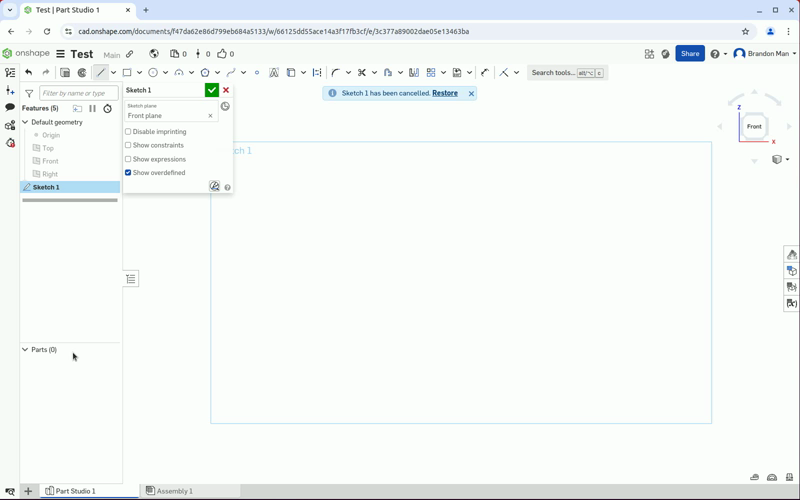
mouse_move(348, 282)
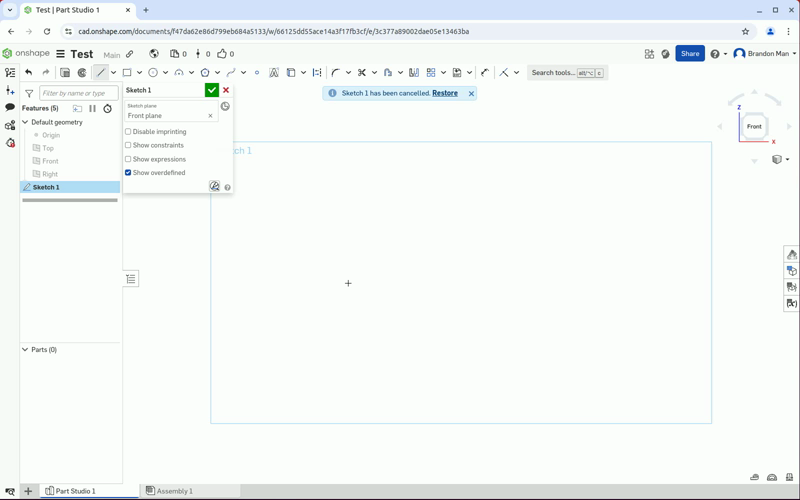
click(348, 282)
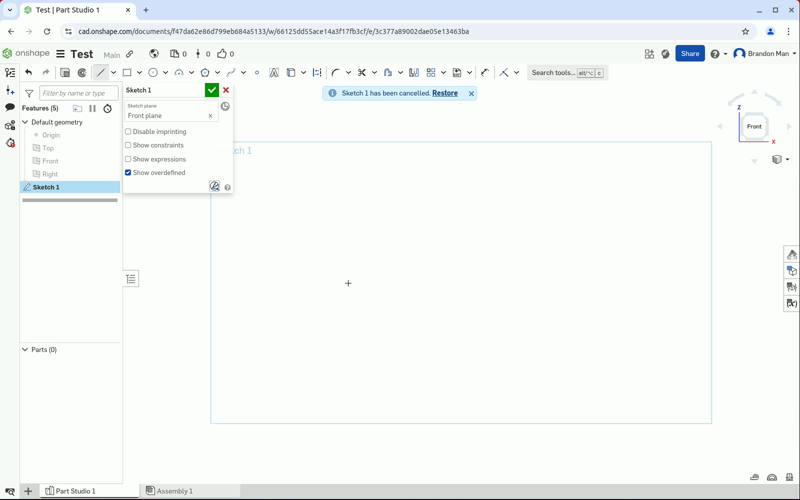
key_up(shift)
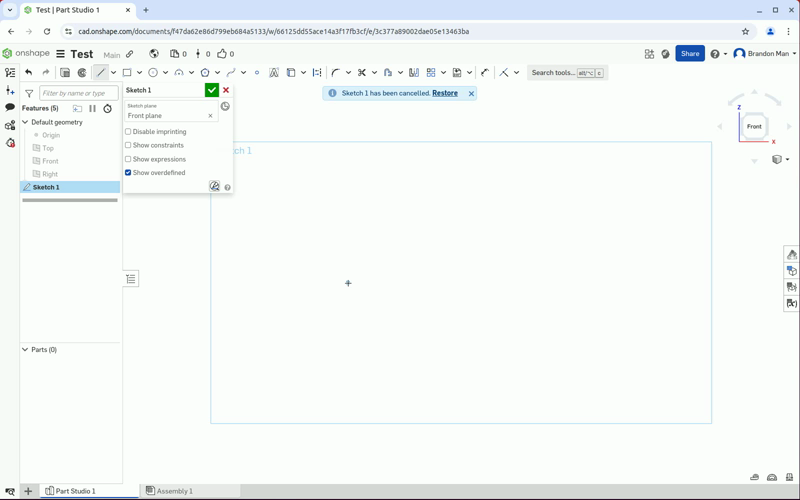
key_down(shift)
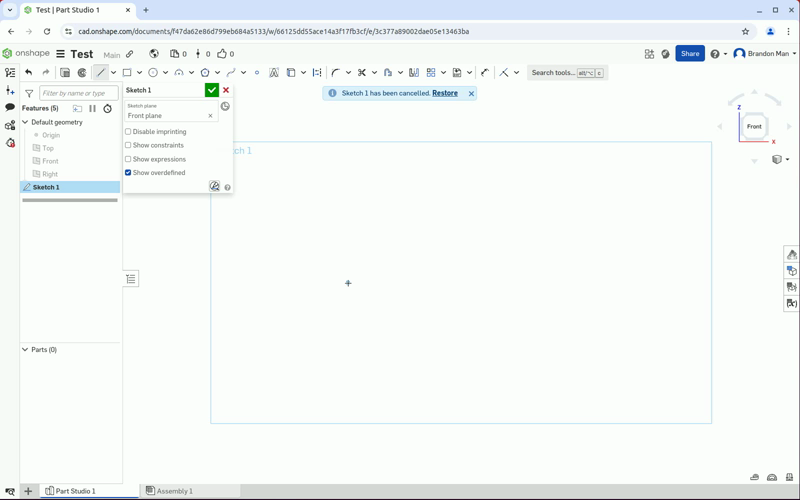
mouse_move(460, 282)
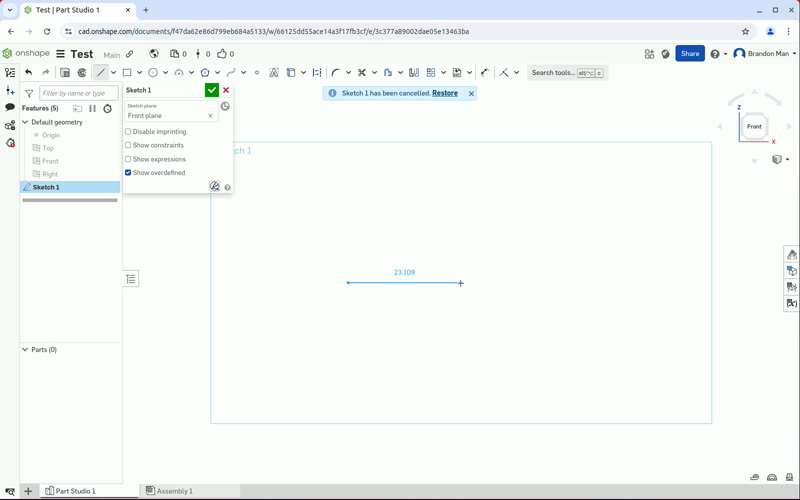
click(460, 282)
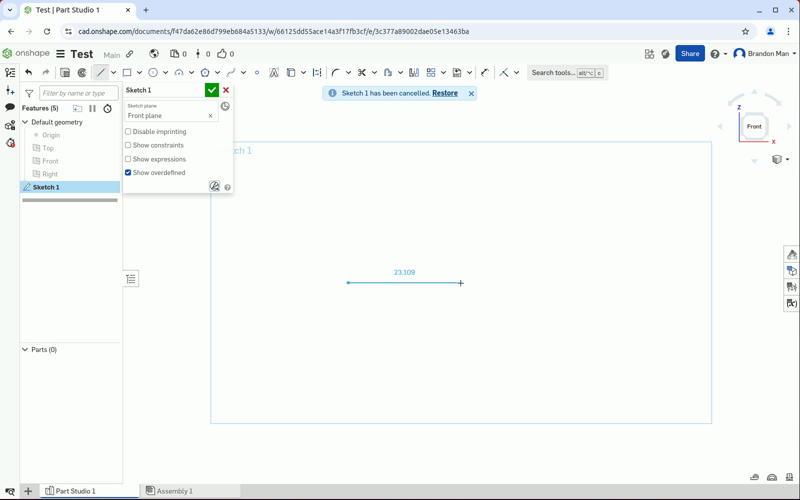
key_up(shift)
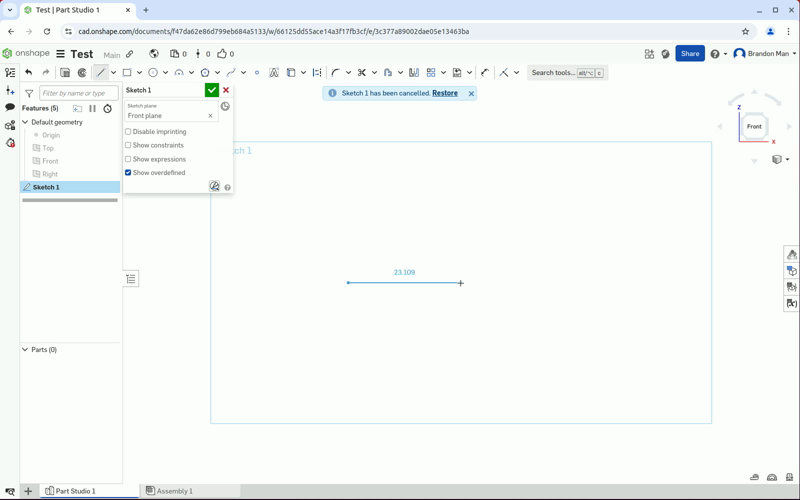
key_down(shift)
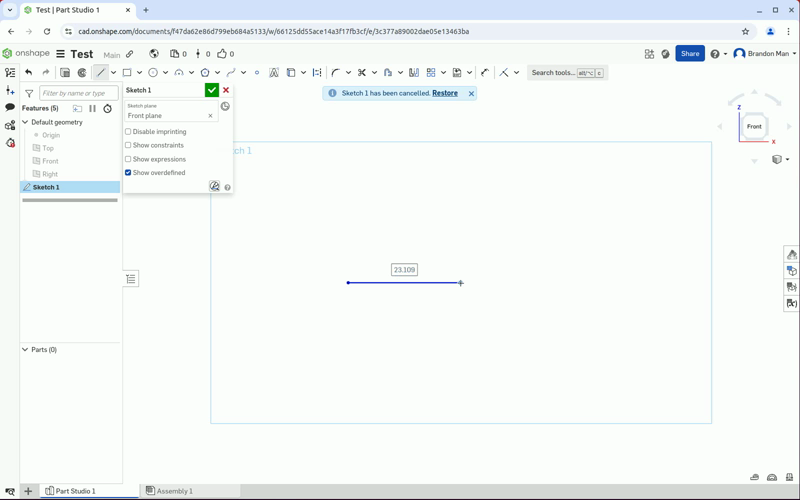
mouse_move(460, 170)
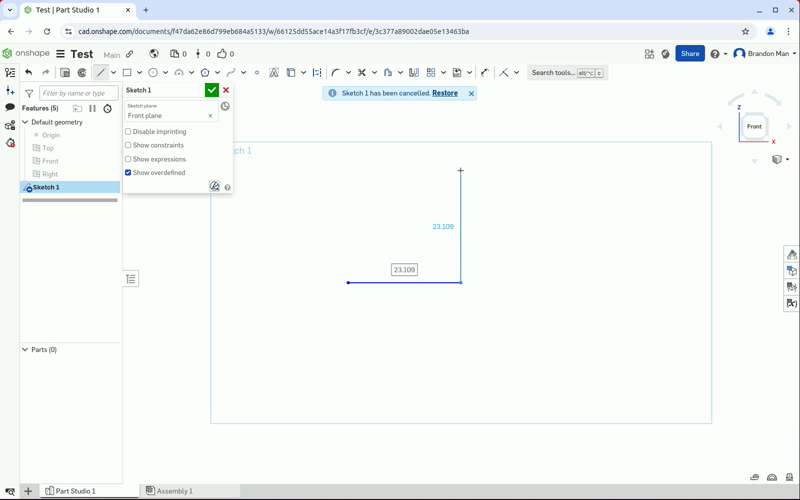
click(460, 170)
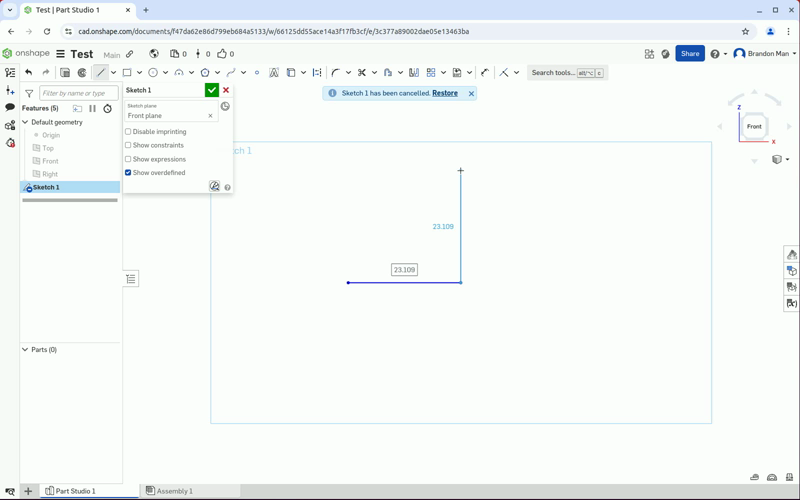
key_up(shift)
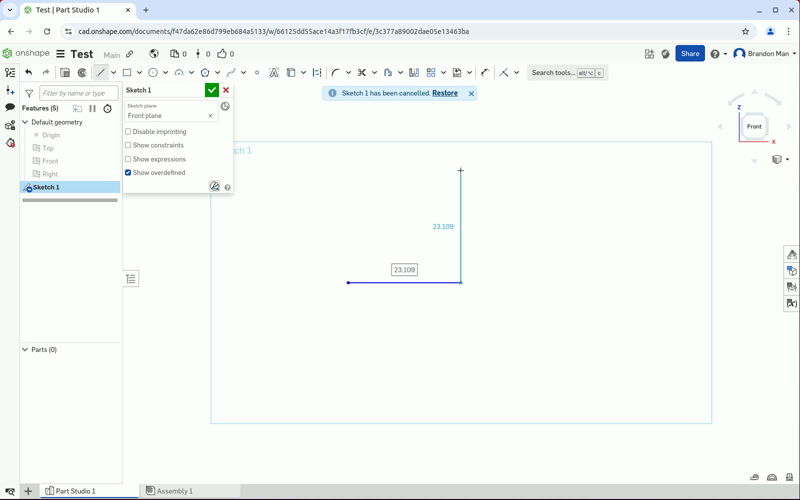
key_down(shift)
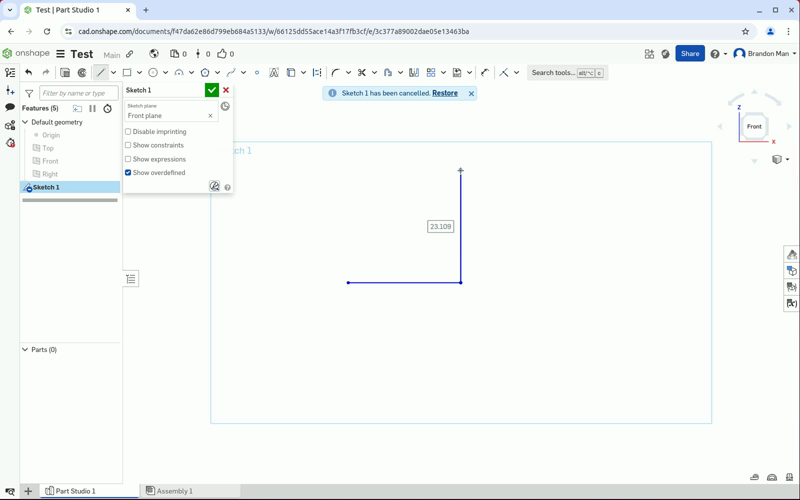
mouse_move(348, 170)
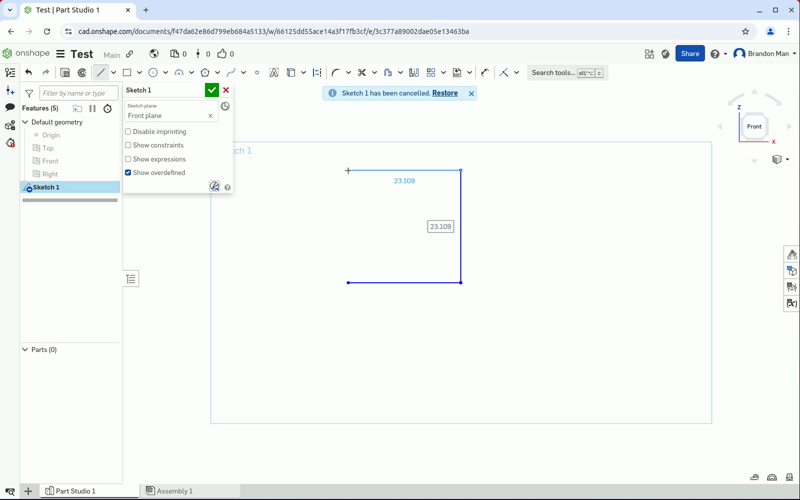
click(348, 170)
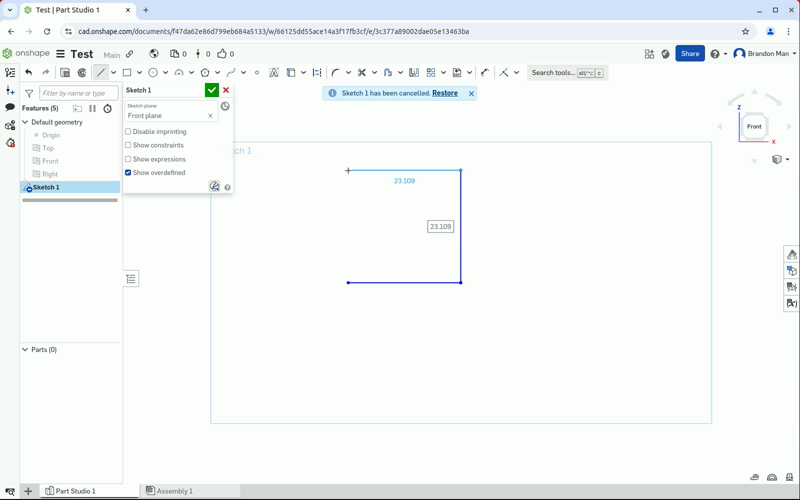
key_up(shift)
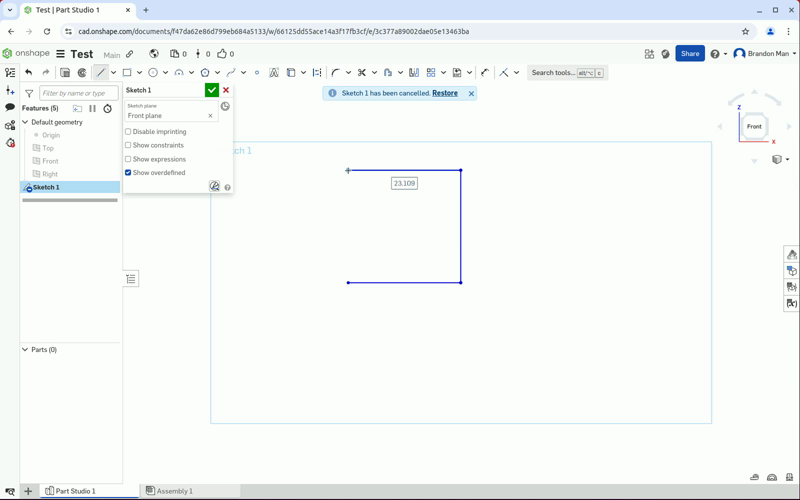
key_down(shift)
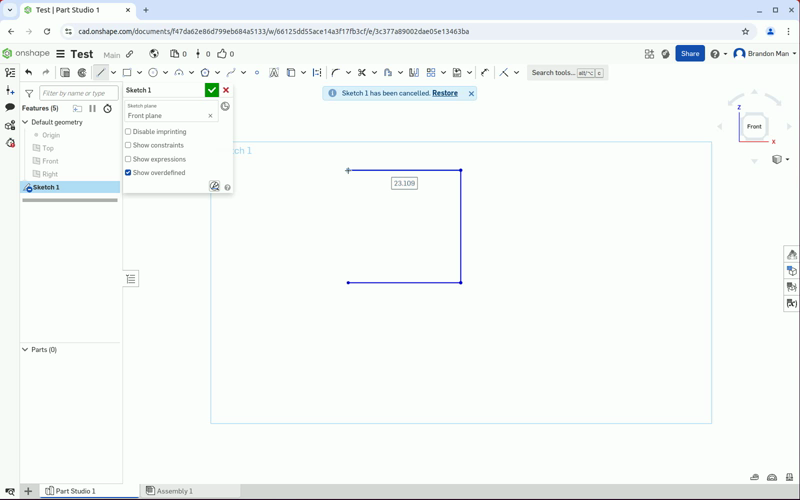
mouse_move(348, 282)
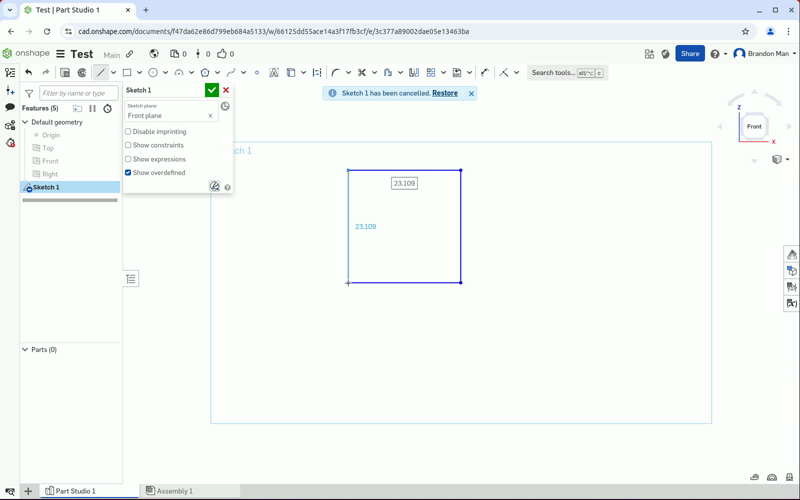
key_up(shift)
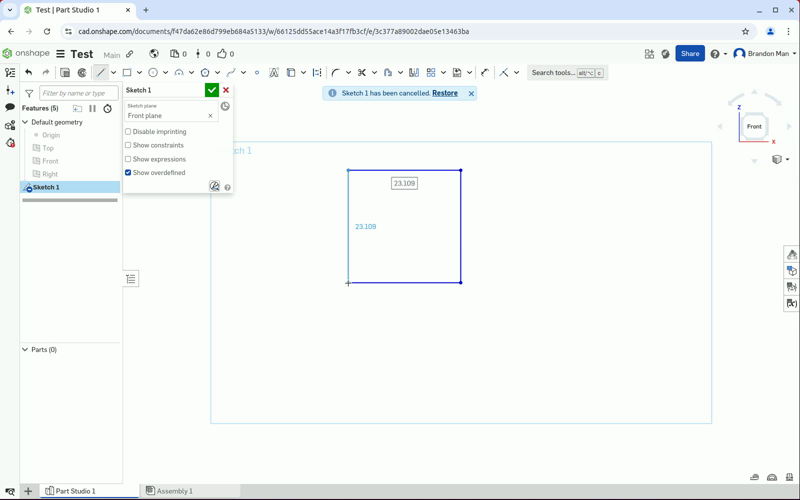
click(348, 282)
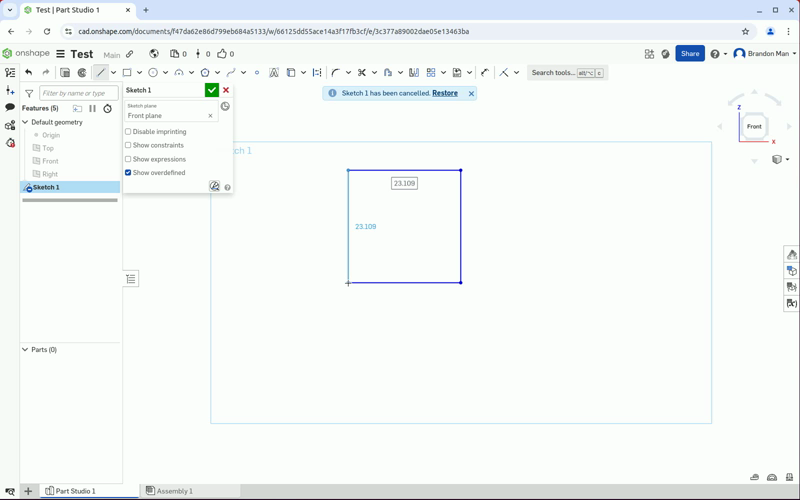
key(esc)
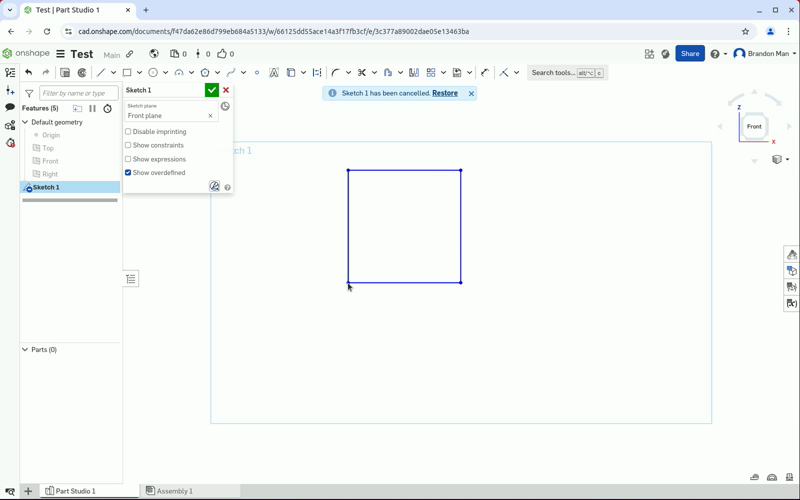
mouse_move(444, 191)
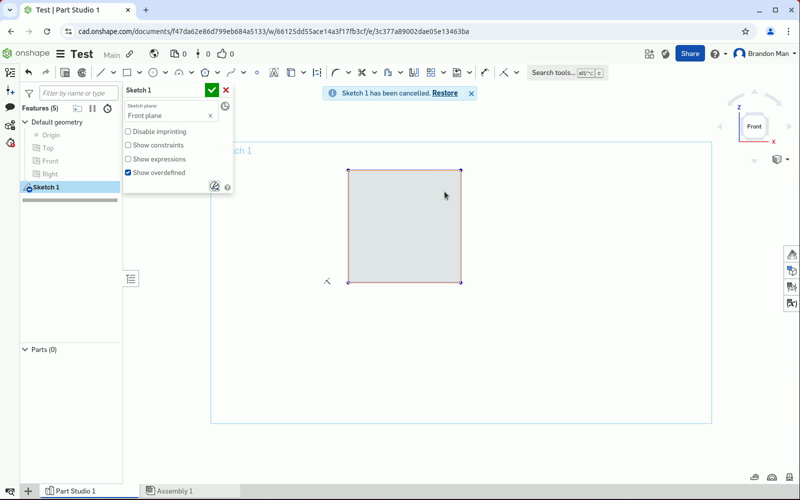
click(444, 191)
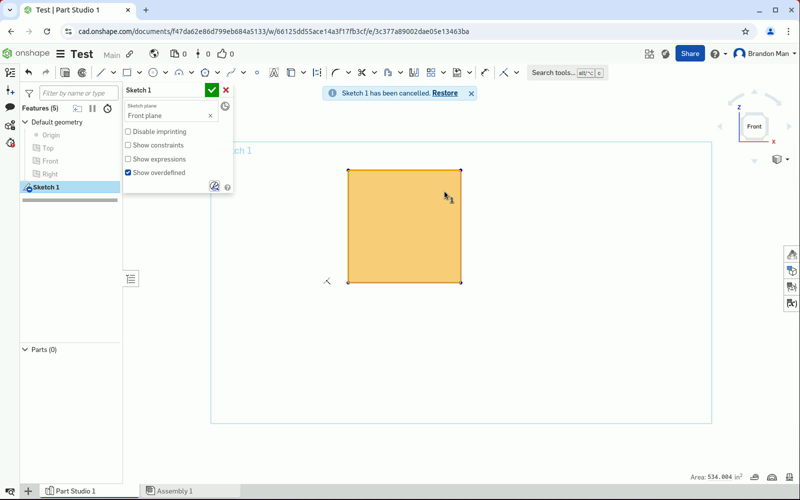
mouse_move(73, 352)
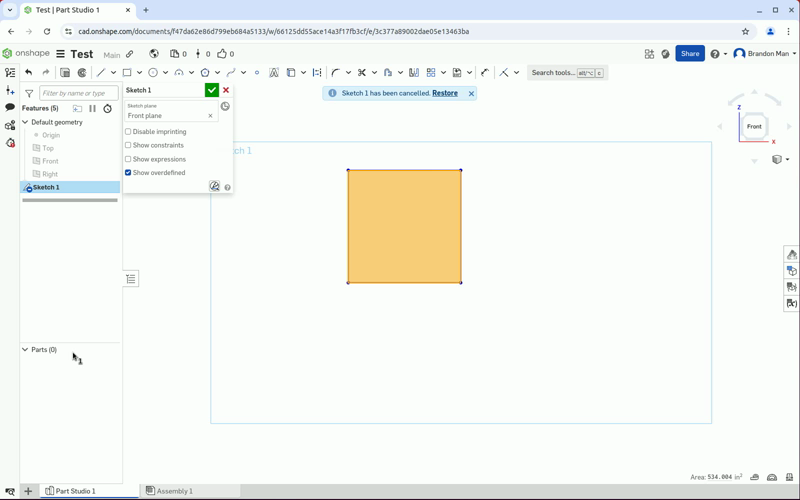
key(shift+y)
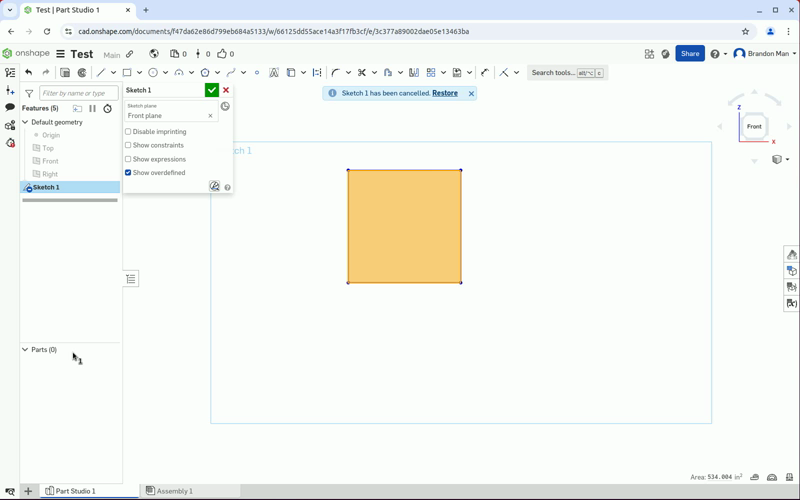
key(shift+e)
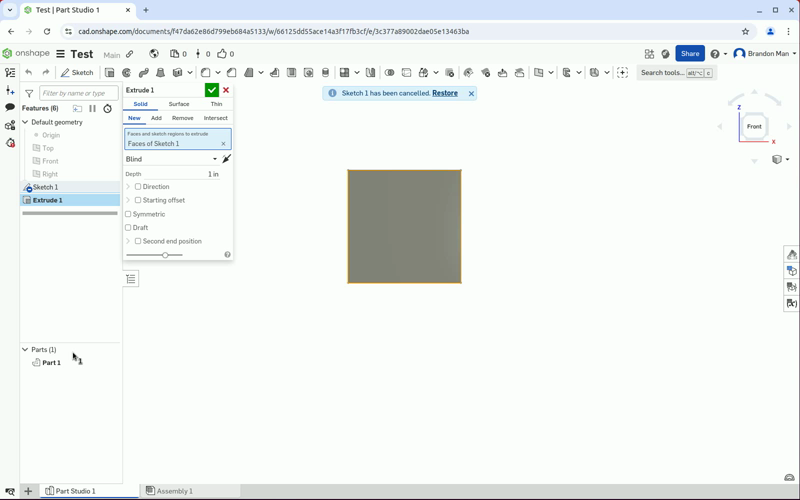
mouse_move(143, 106)
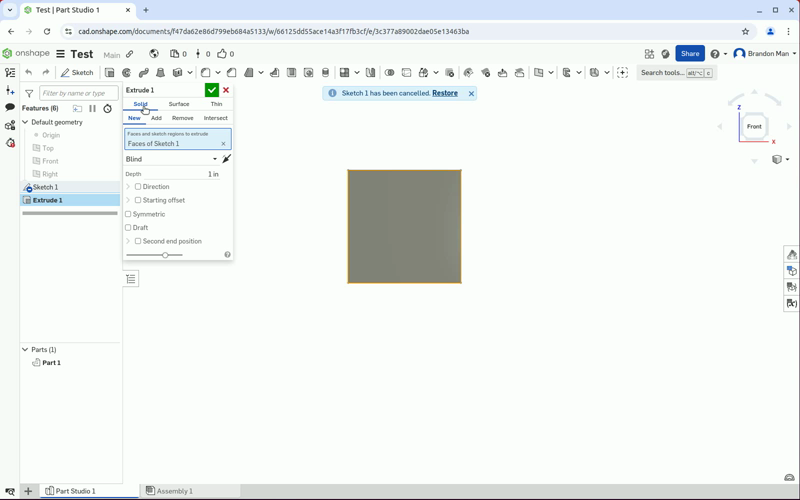
click(143, 106)
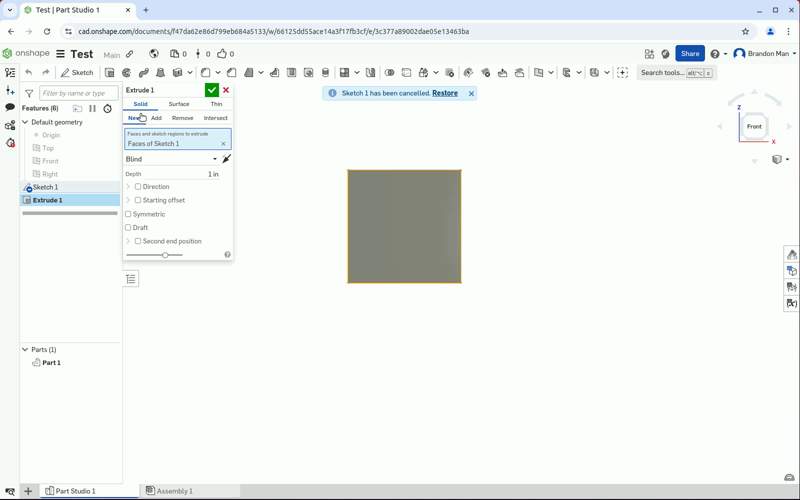
mouse_move(137, 120)
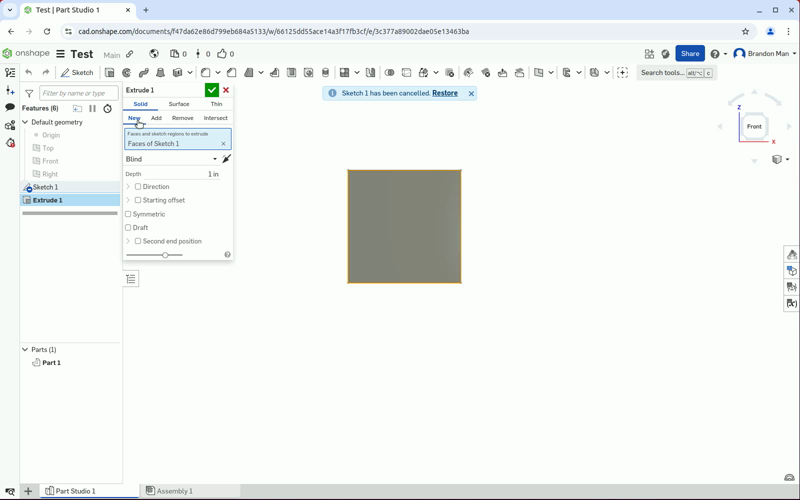
click(137, 120)
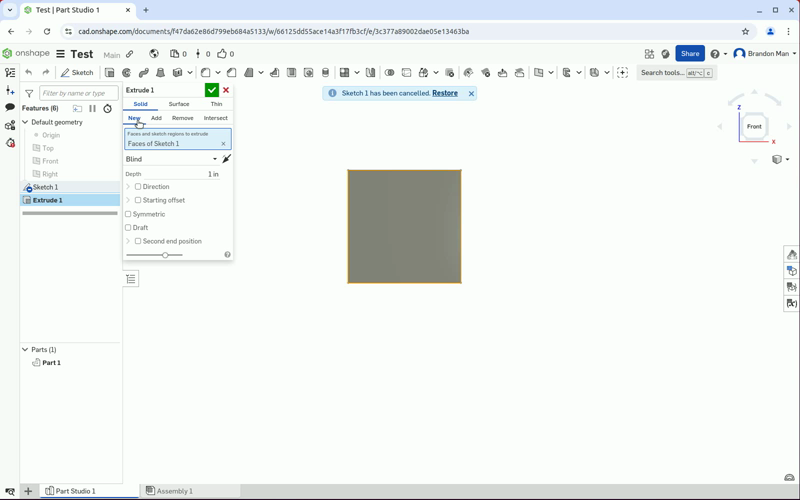
key(tab, 4)
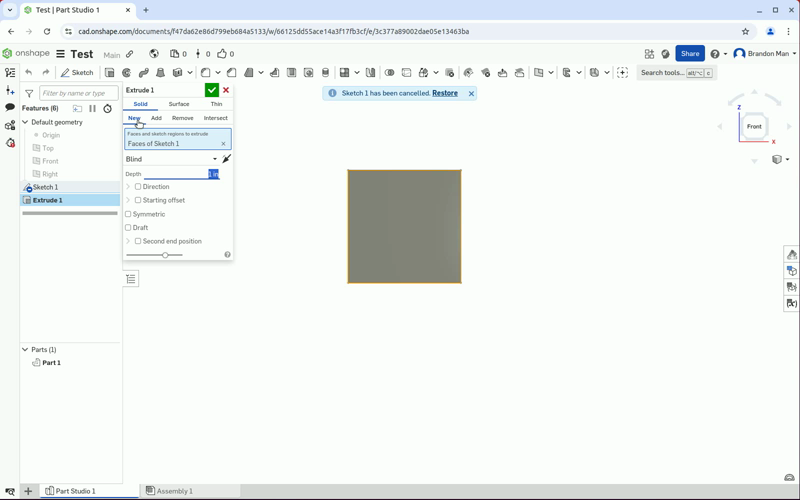
text(23.108)
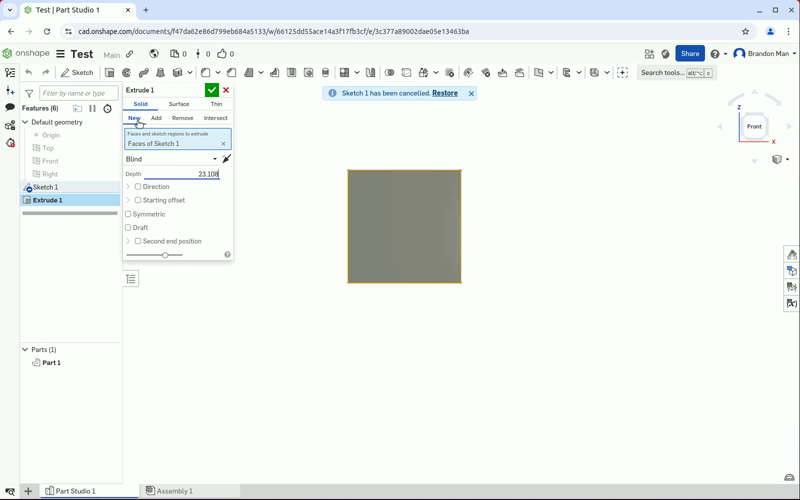
key(enter)
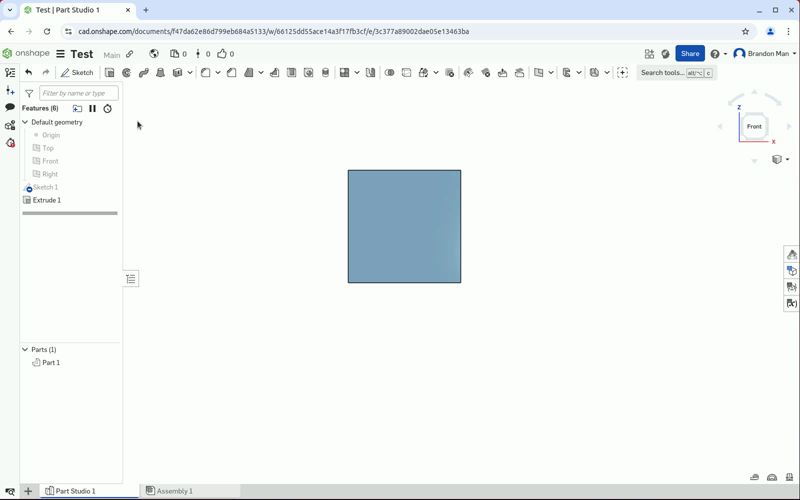
key(shift+h)
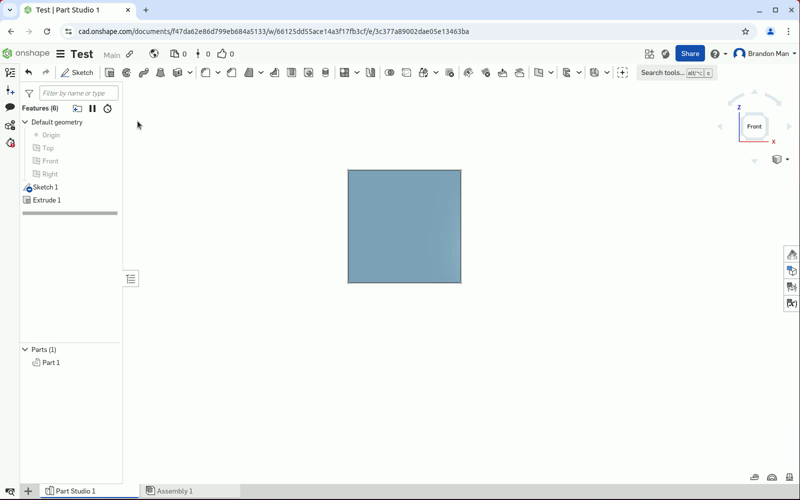
key(shift+h)
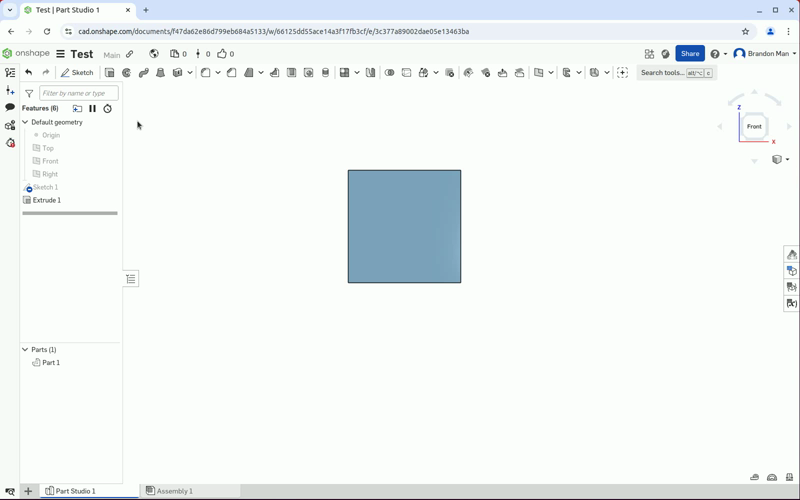
mouse_move(73, 189)
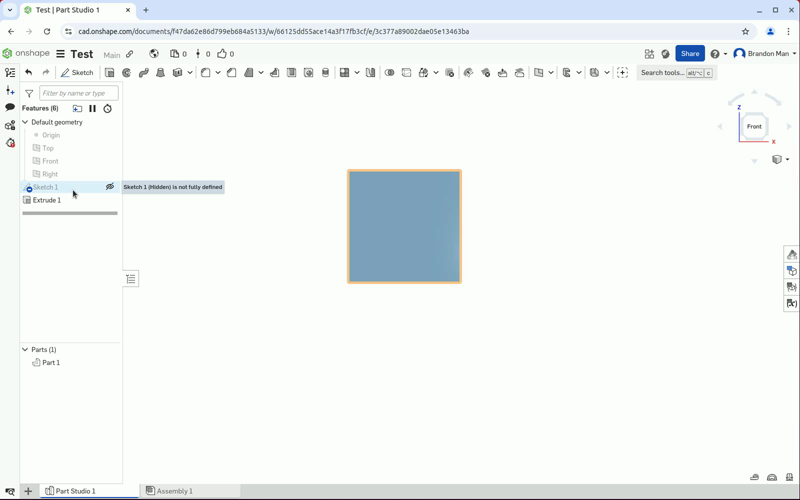
click(73, 189)
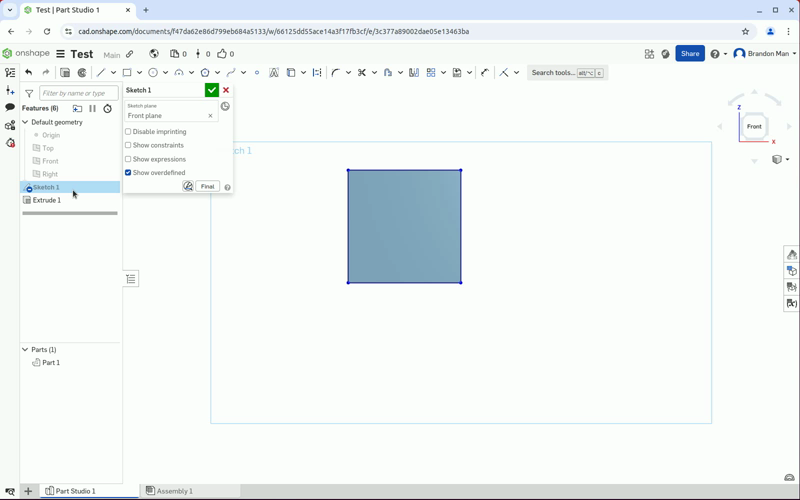
mouse_move(229, 92)
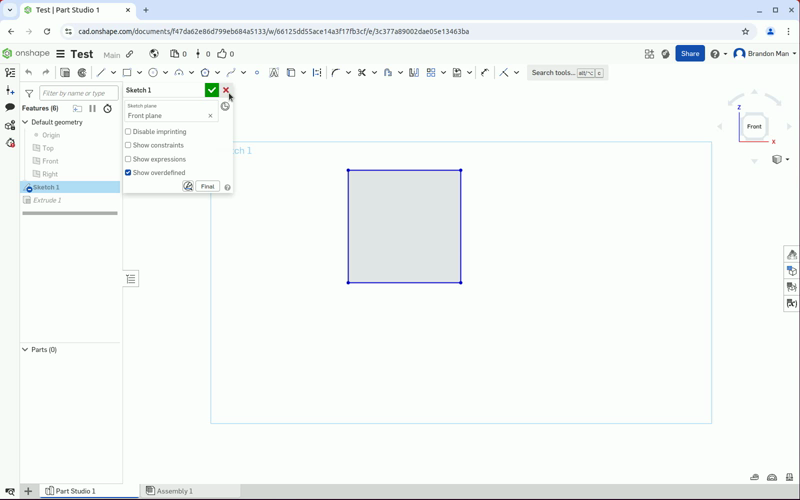
click(229, 92)
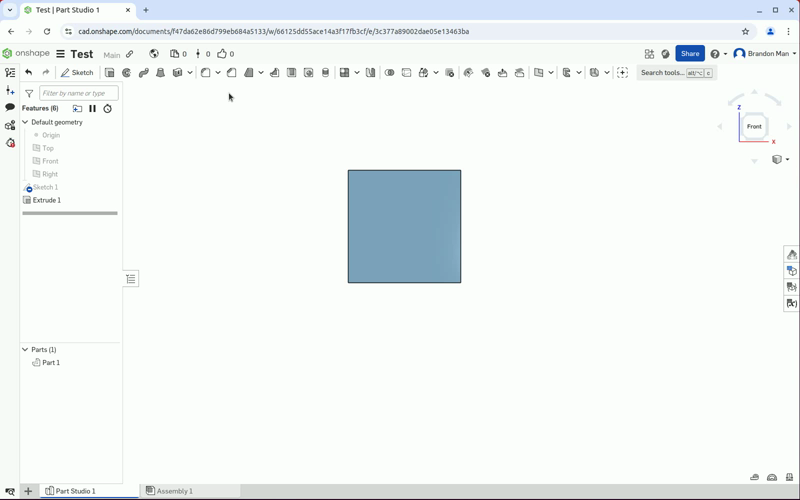
mouse_move(541, 75)
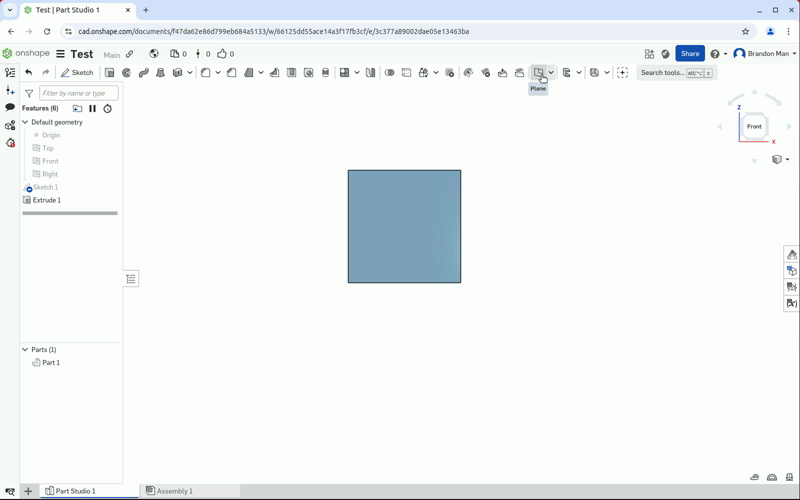
click(541, 75)
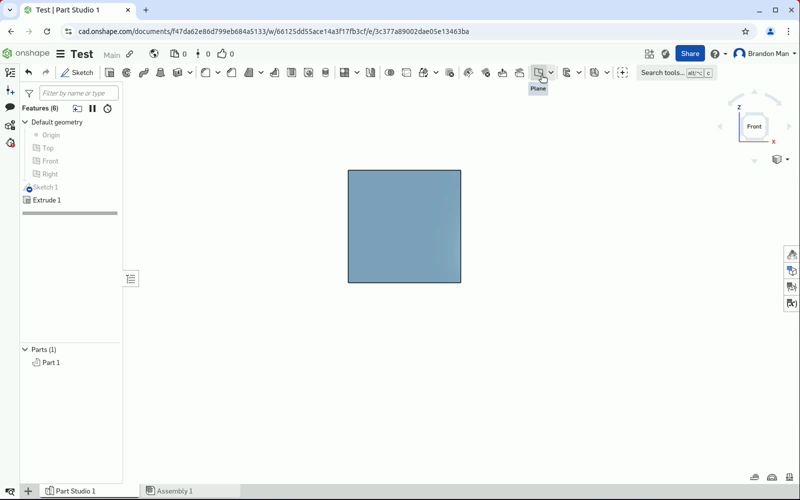
mouse_move(73, 163)
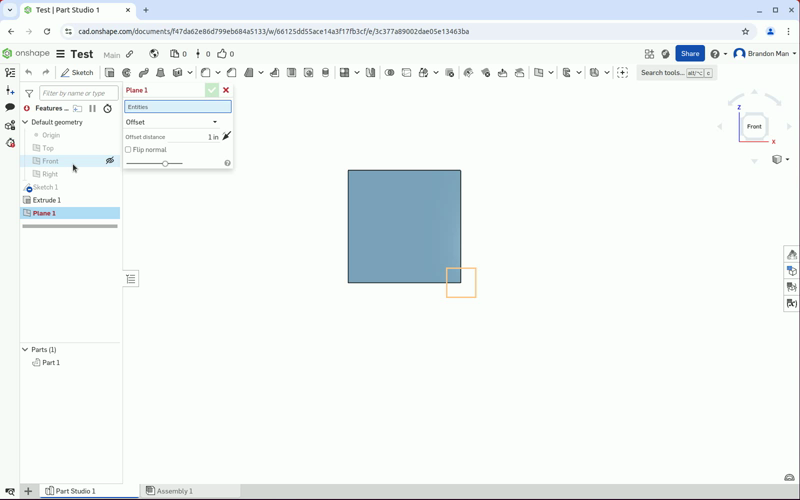
click(73, 163)
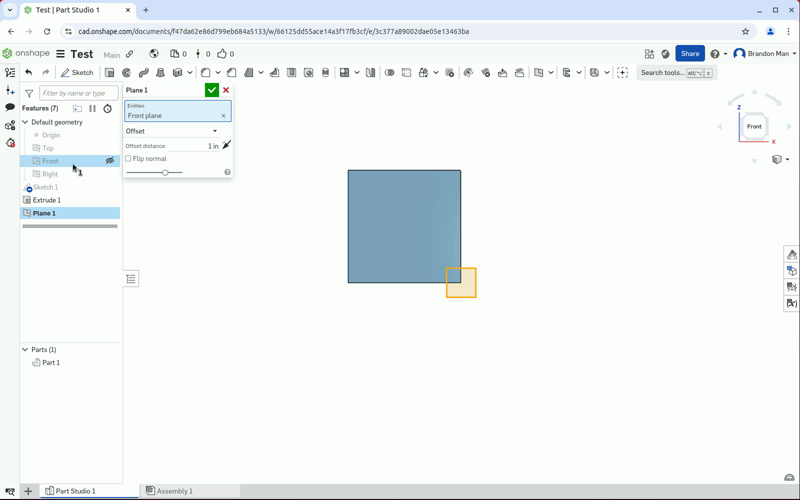
key(tab, 2)
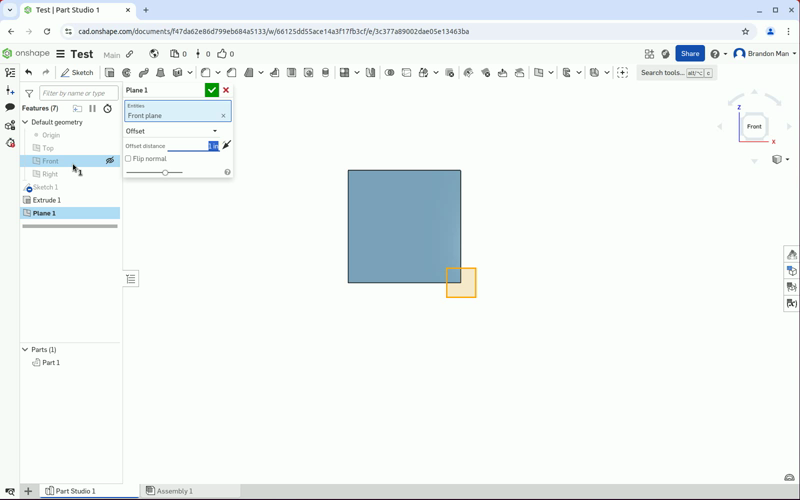
text(23.108)
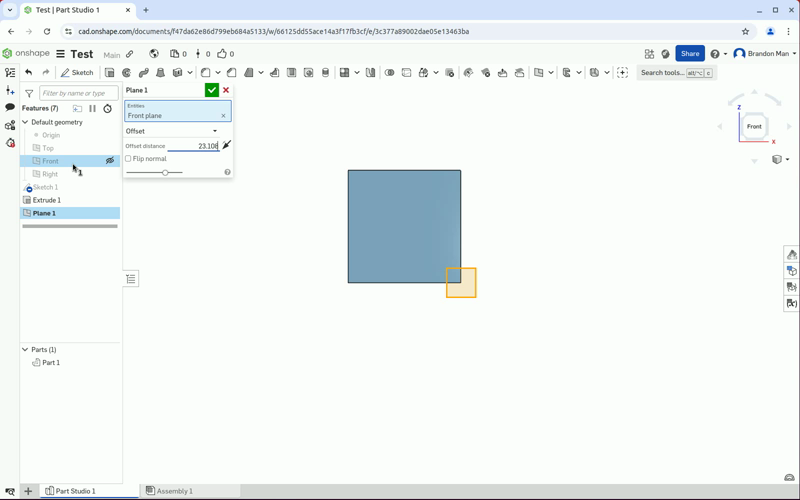
key(enter, 2)
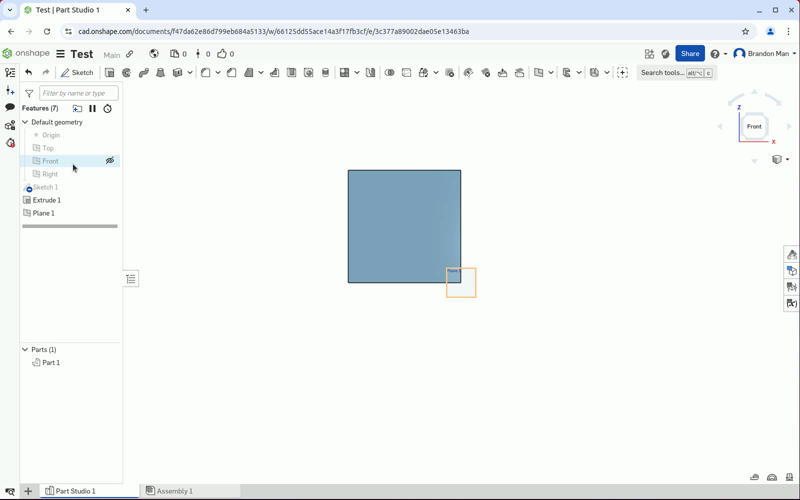
key(shift+s)
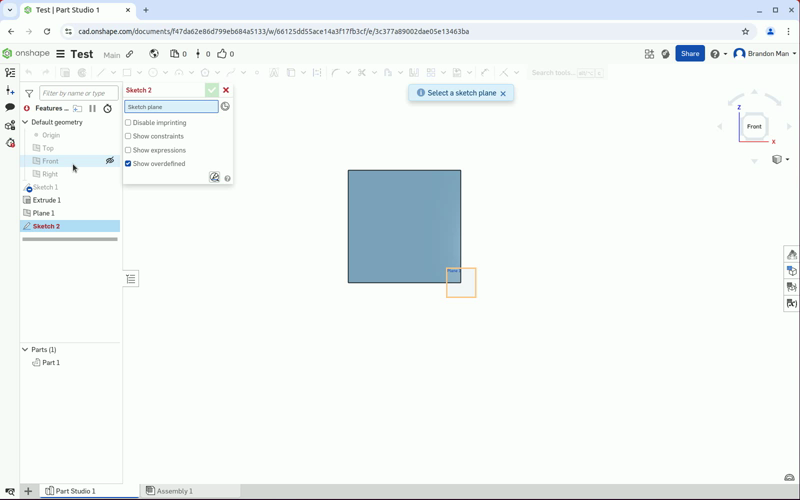
mouse_move(73, 215)
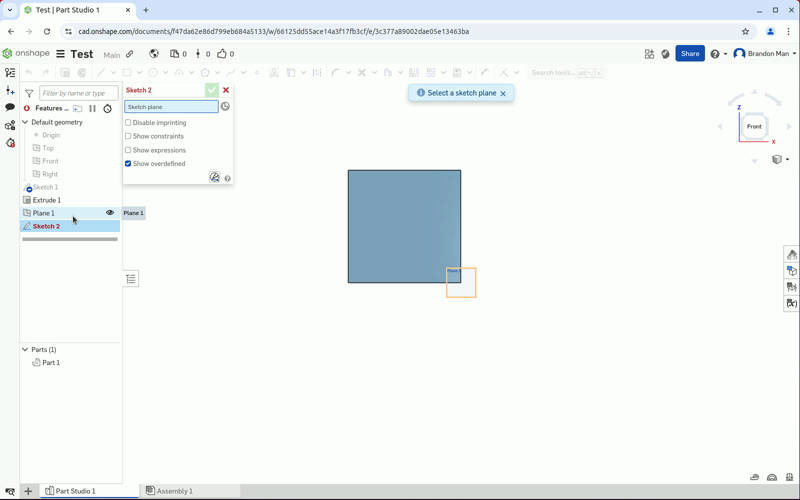
click(73, 215)
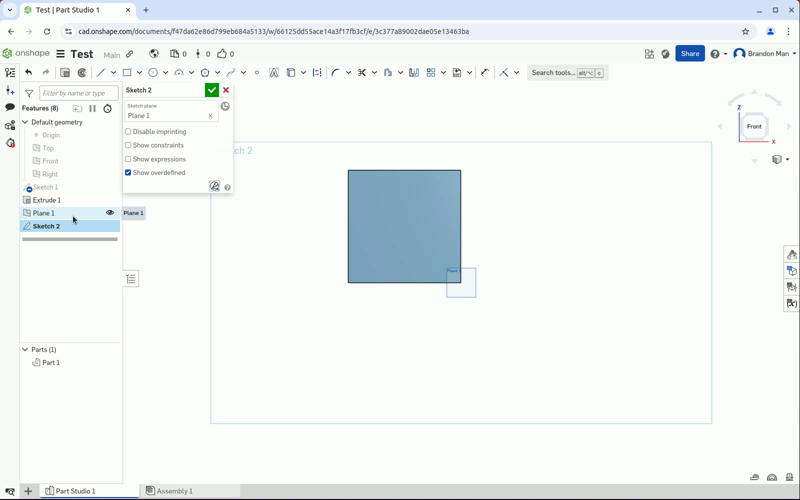
mouse_move(73, 352)
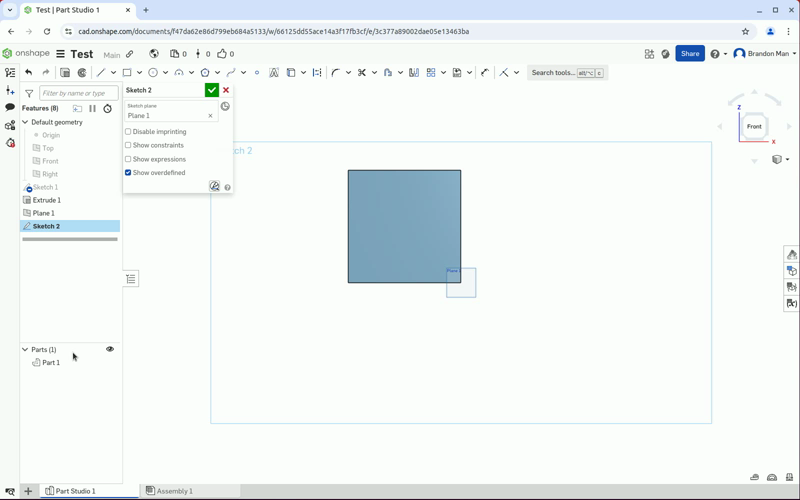
key(y)
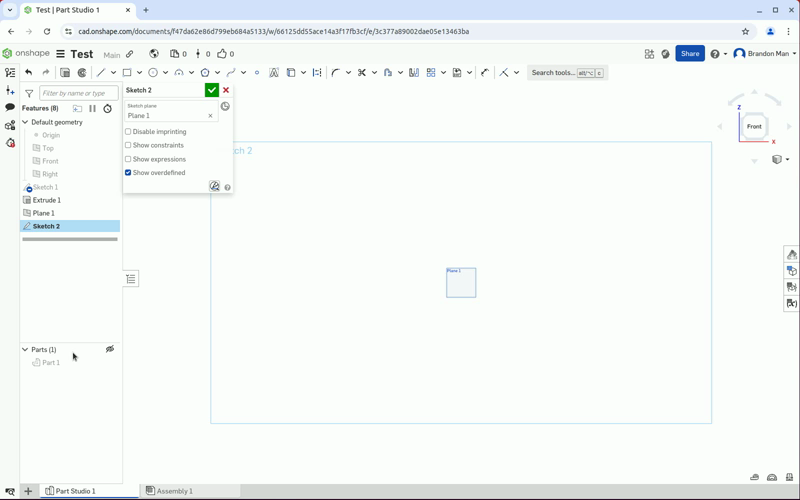
key(l)
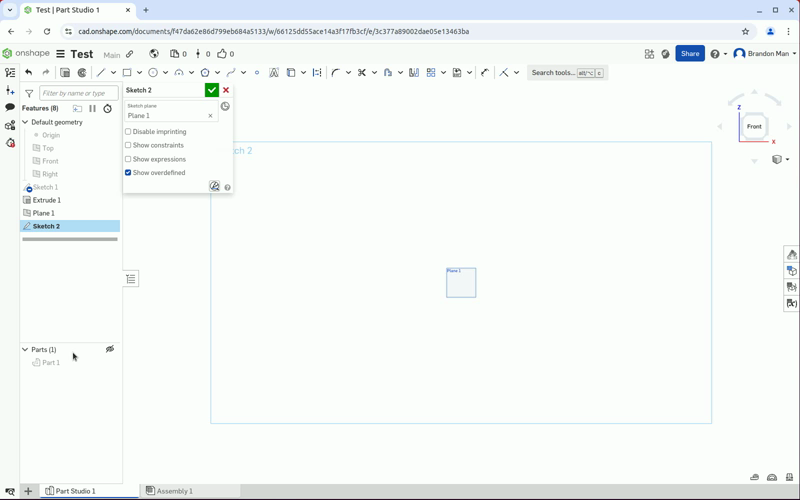
key_down(shift)
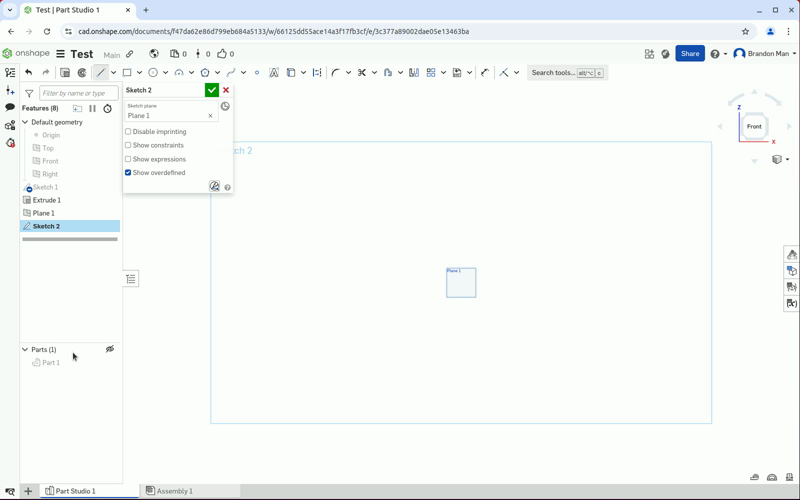
mouse_move(348, 226)
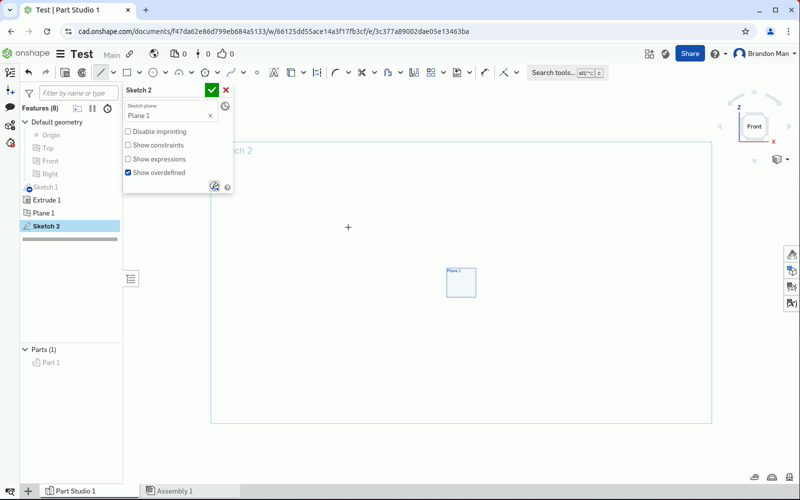
click(348, 226)
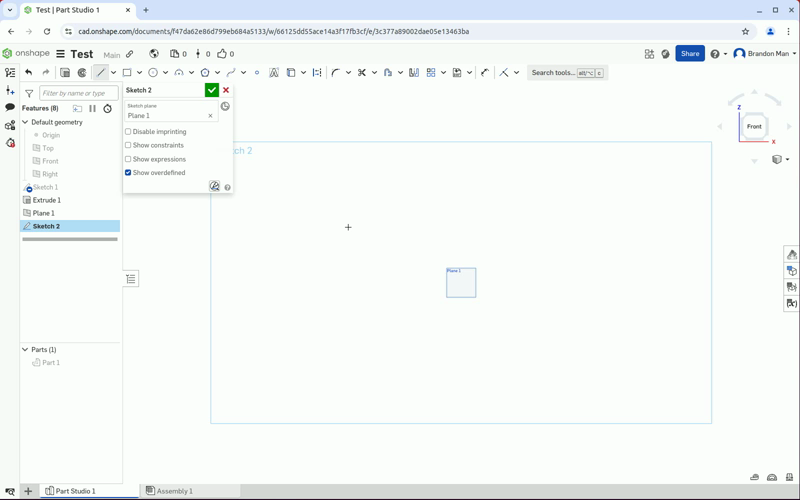
key_up(shift)
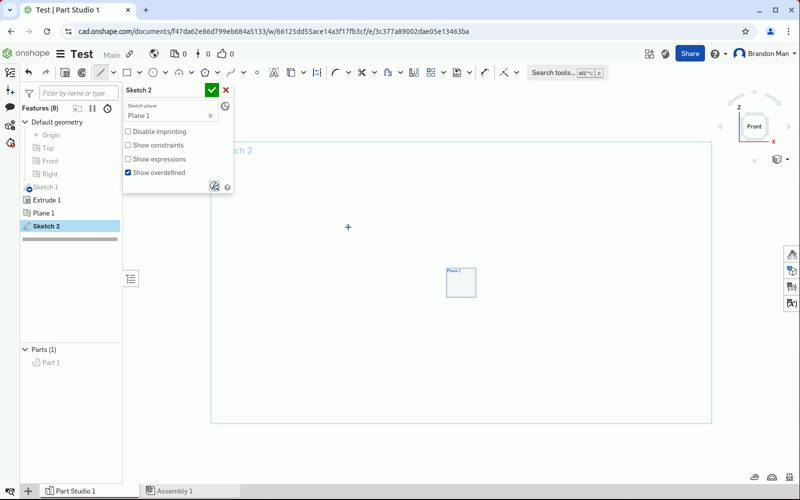
key_down(shift)
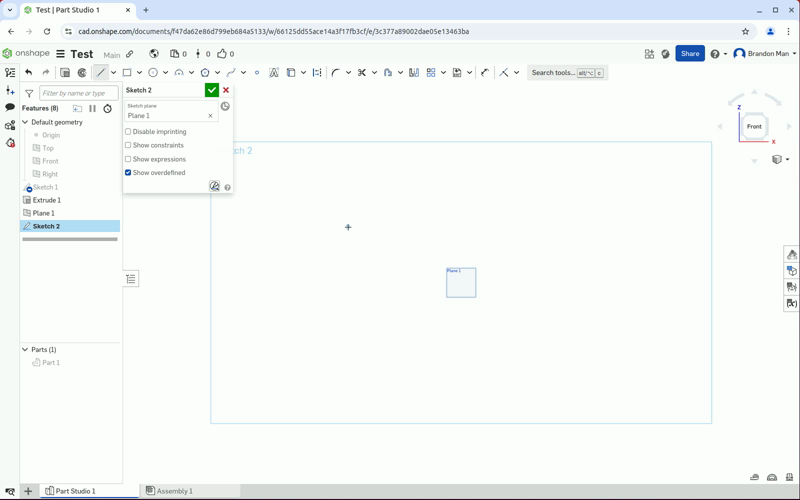
mouse_move(378, 226)
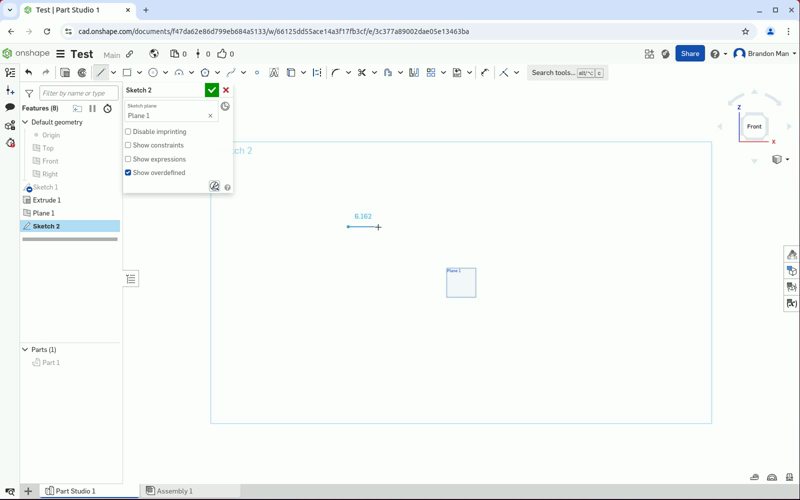
mouse_move(404, 226)
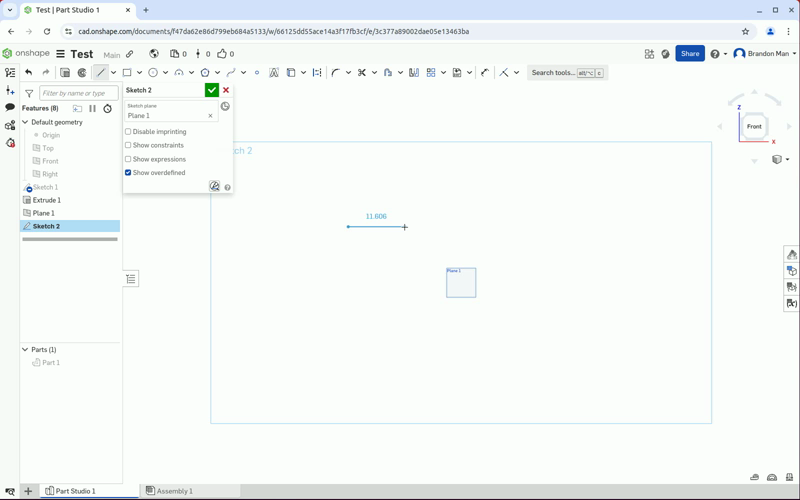
click(404, 226)
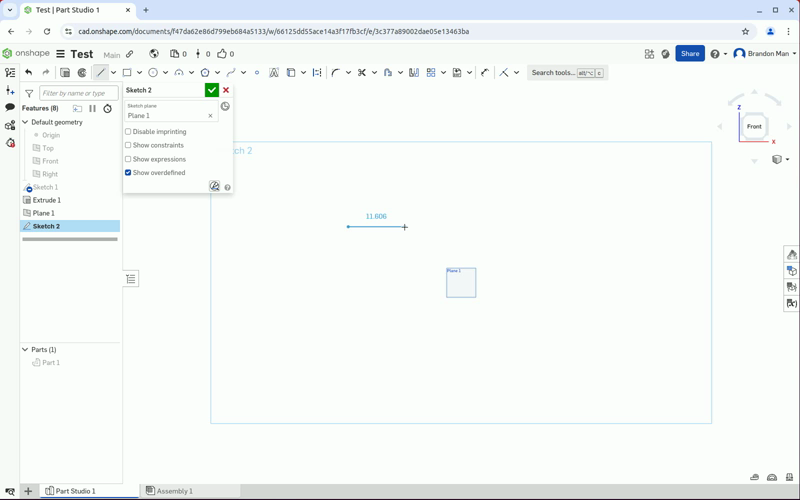
key_up(shift)
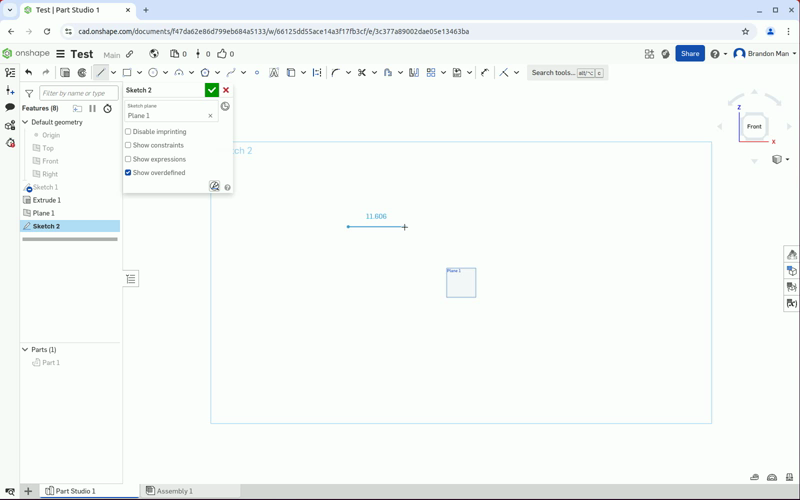
key_down(shift)
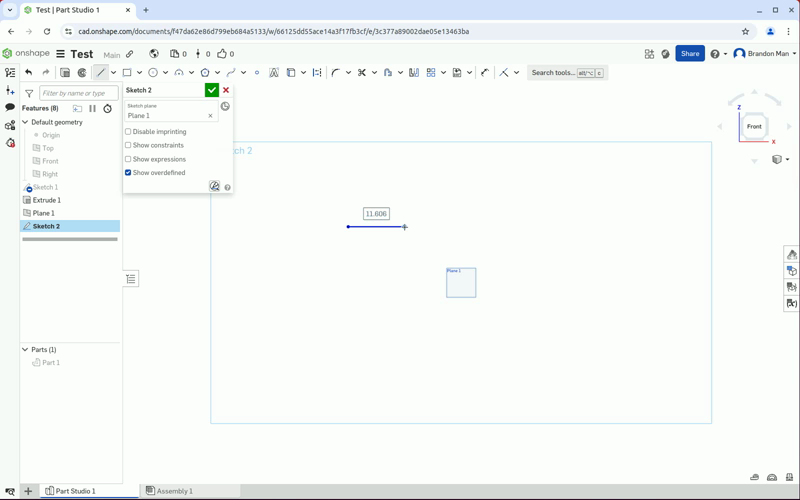
mouse_move(434, 226)
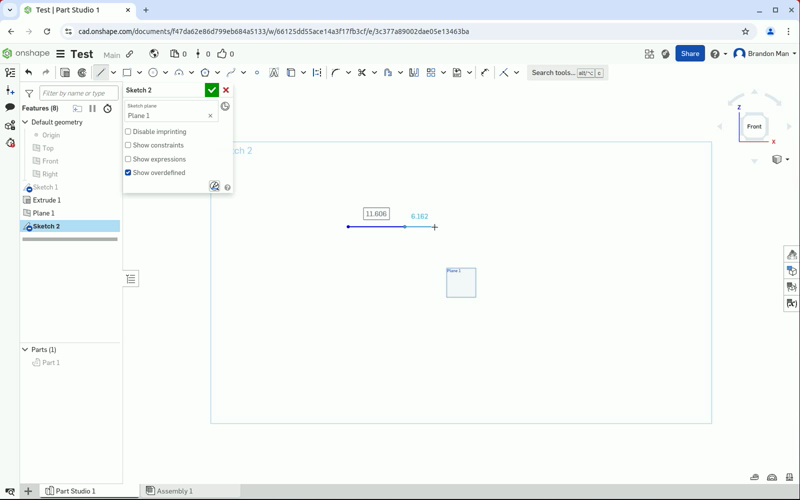
mouse_move(404, 283)
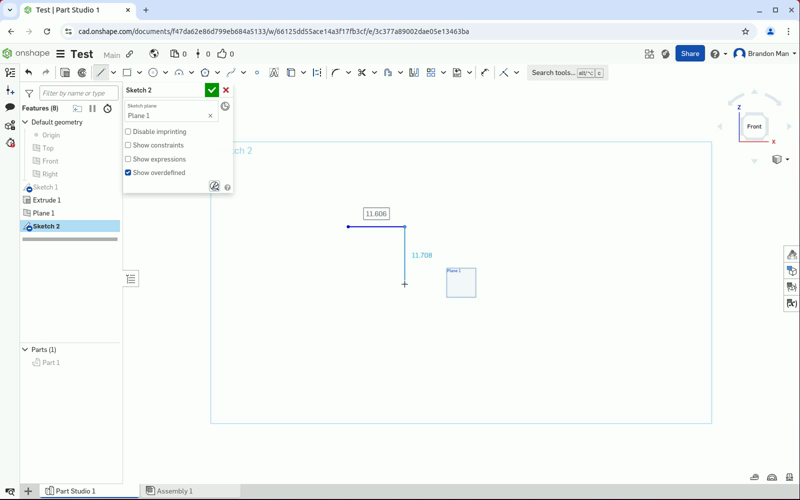
click(404, 283)
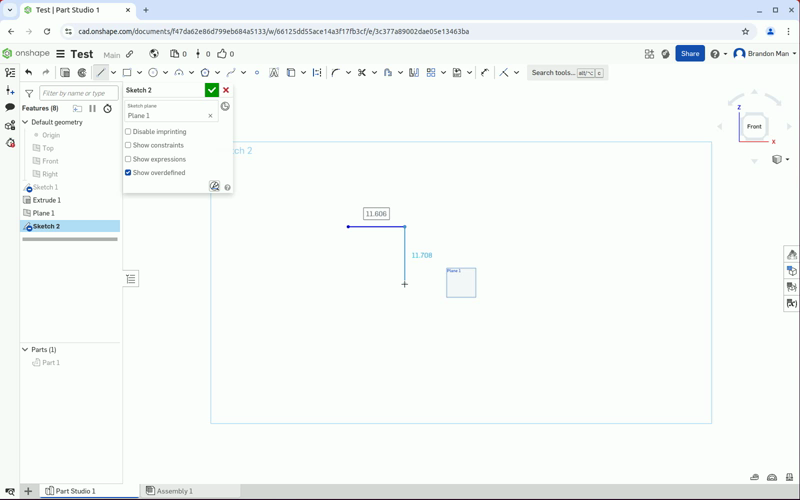
key_up(shift)
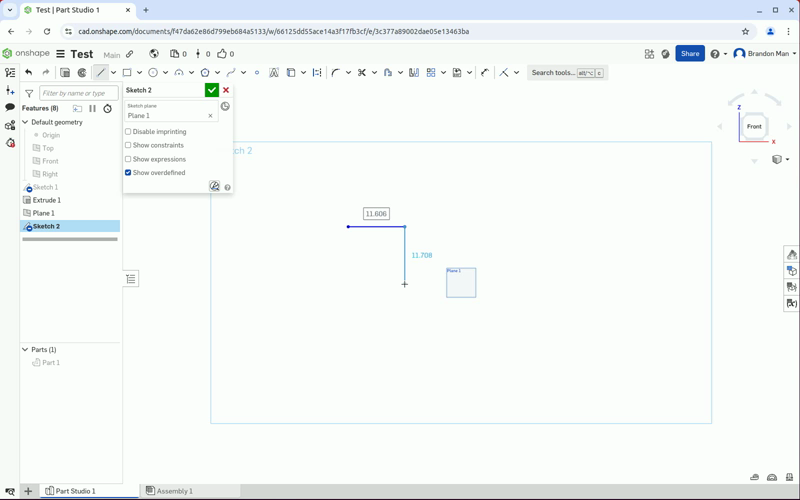
key_down(shift)
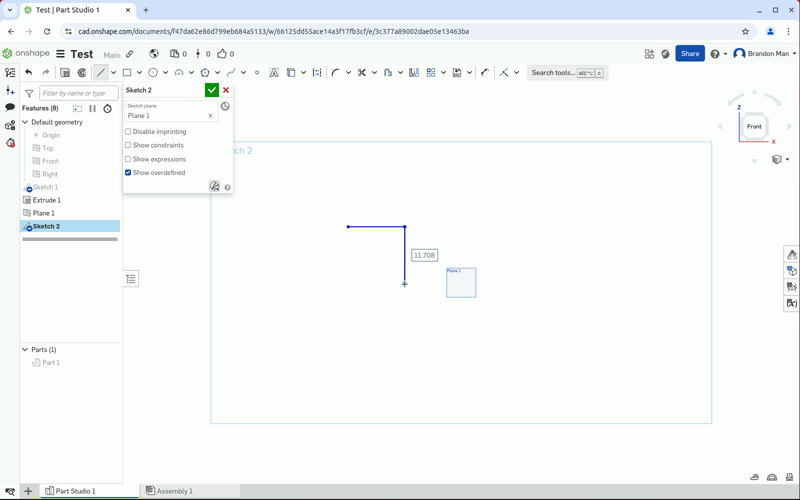
mouse_move(434, 283)
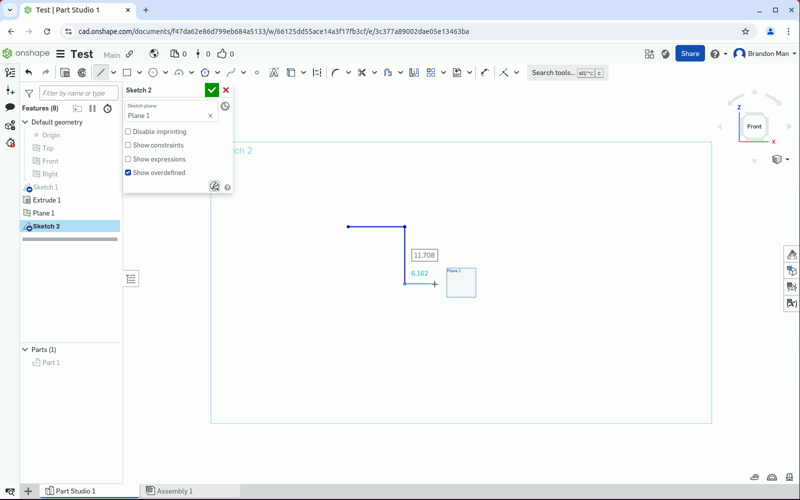
mouse_move(460, 283)
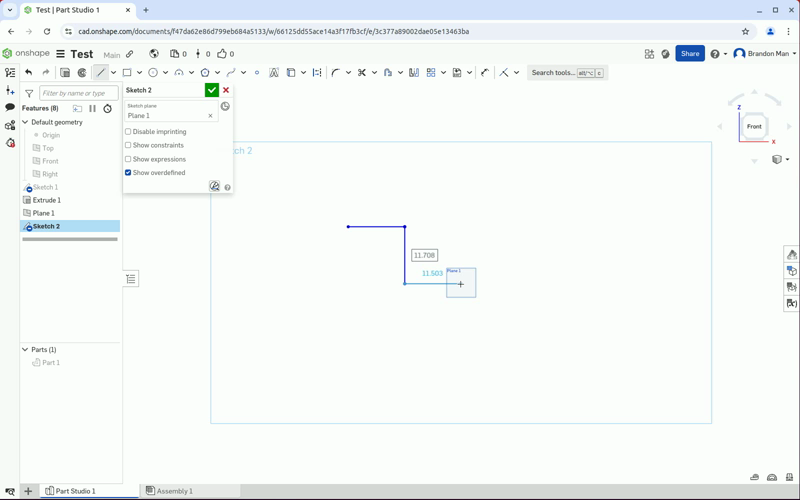
click(460, 283)
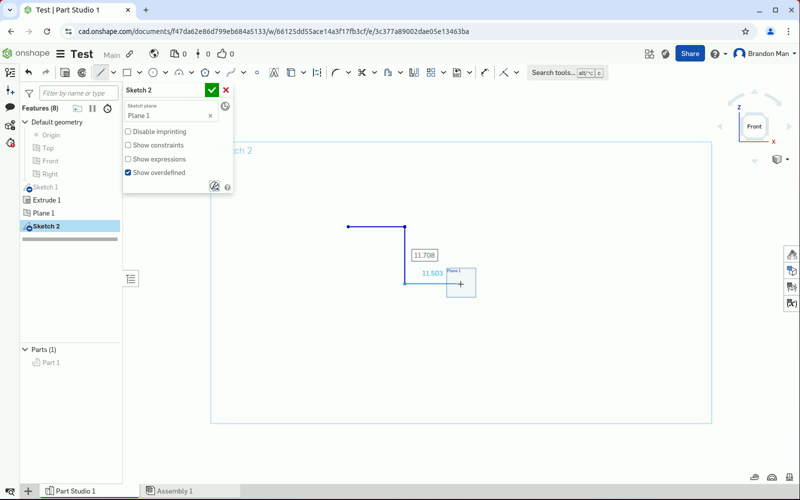
key_up(shift)
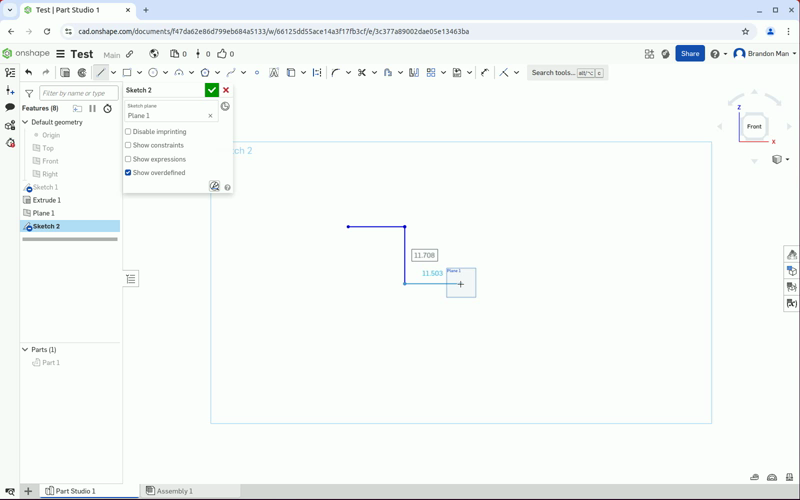
key_down(shift)
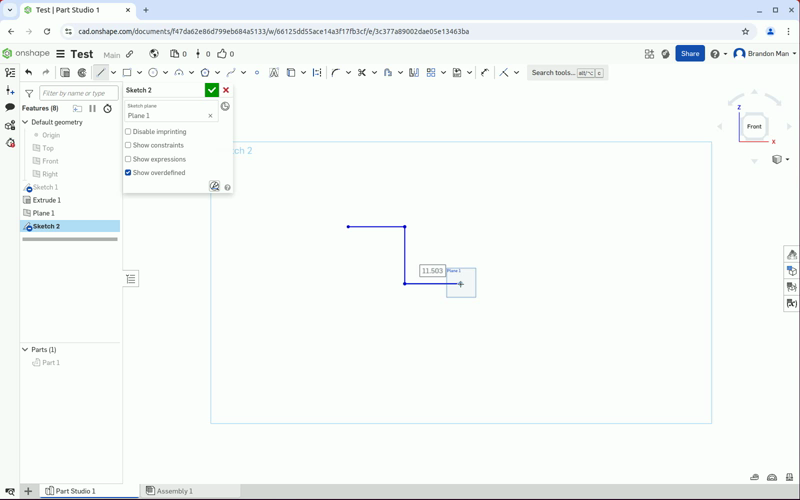
mouse_move(460, 169)
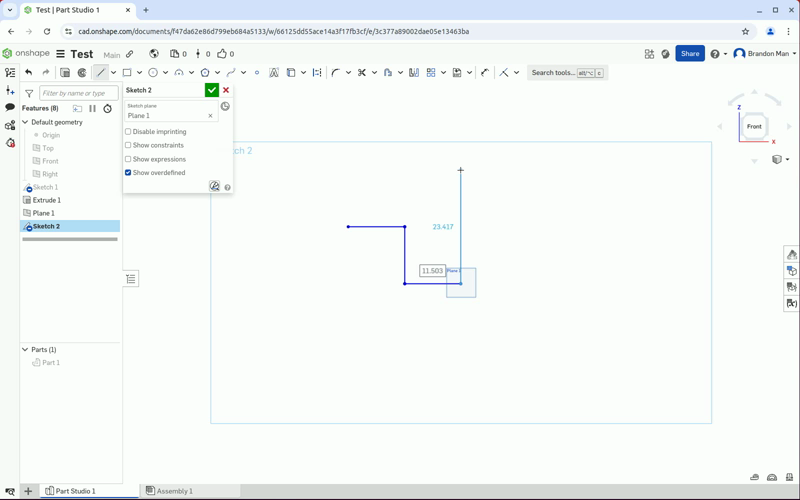
click(460, 169)
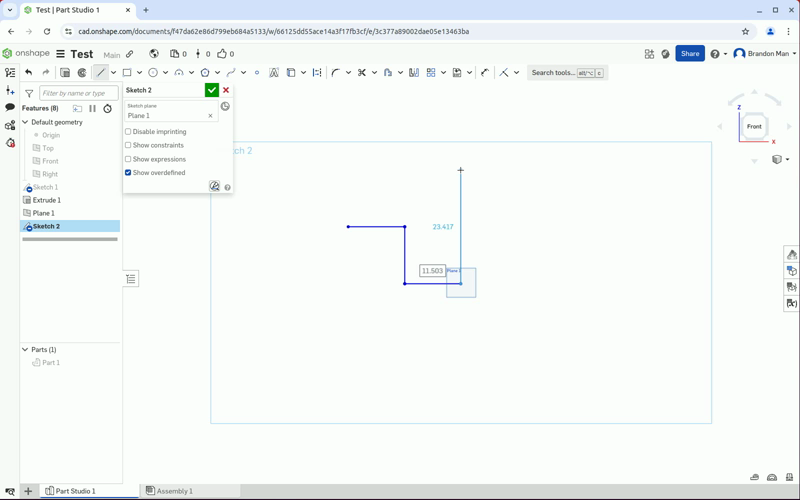
key_up(shift)
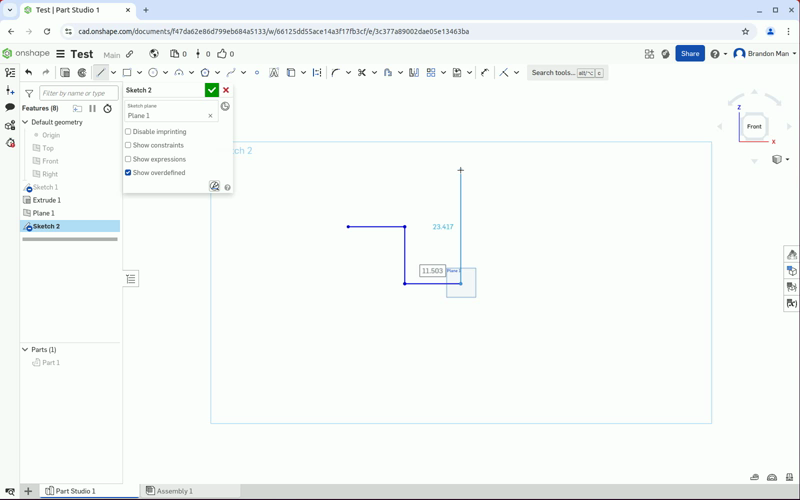
key_down(shift)
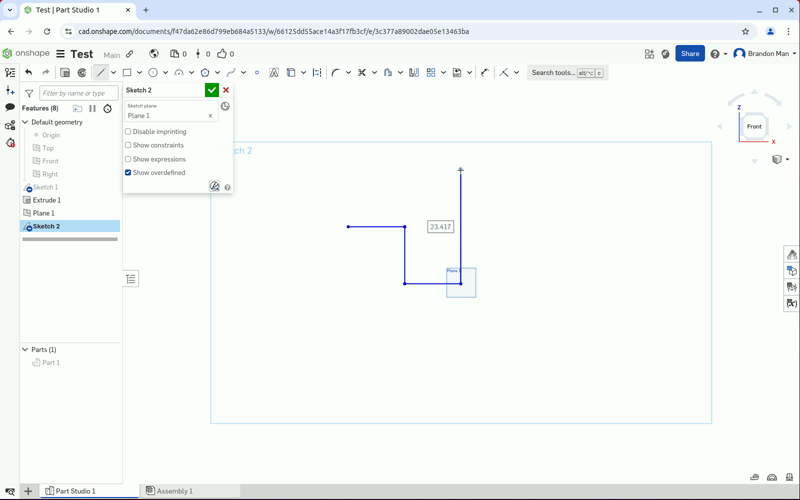
mouse_move(348, 169)
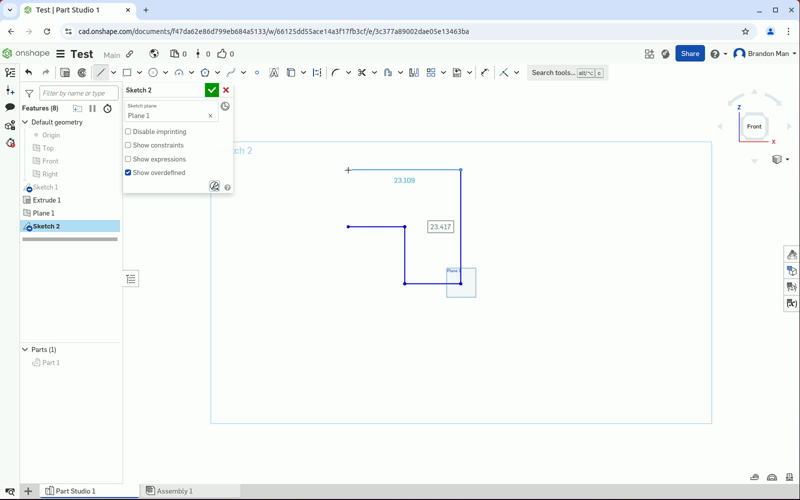
click(348, 169)
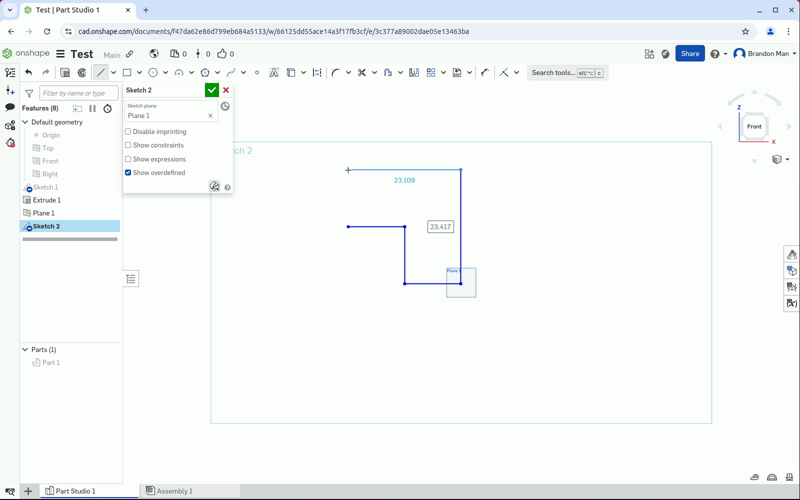
key_up(shift)
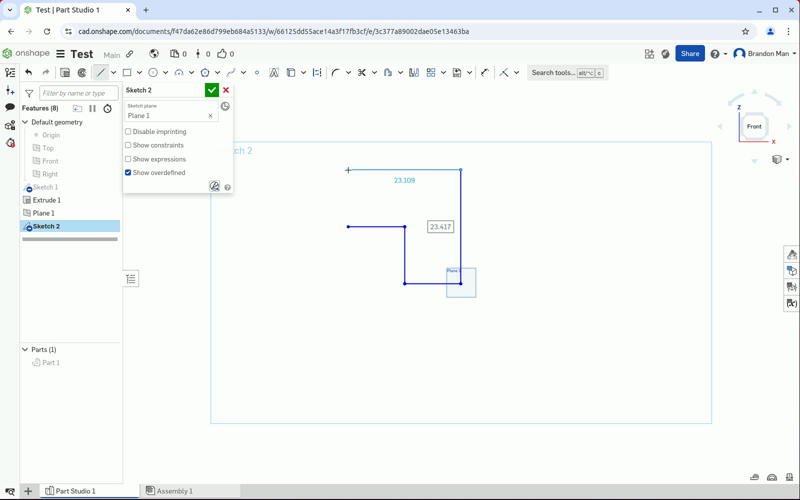
mouse_move(378, 169)
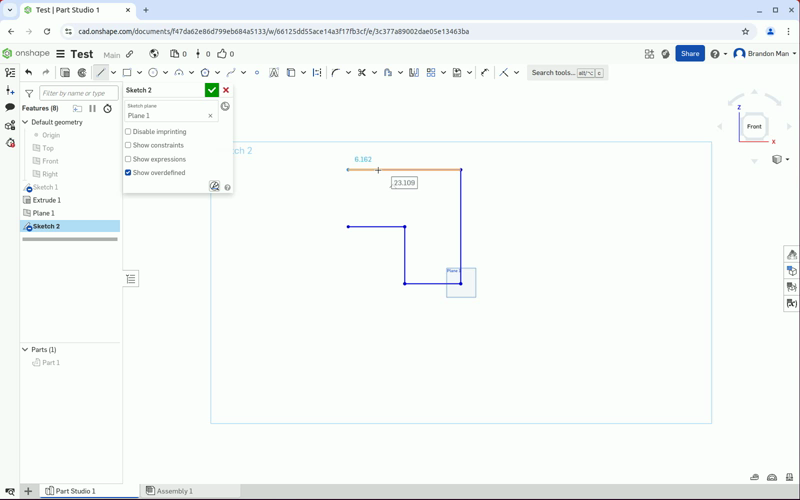
key_down(shift)
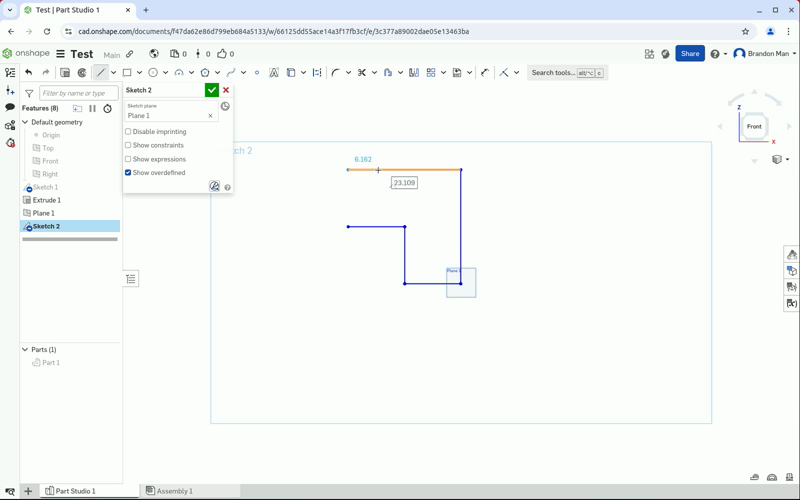
mouse_move(348, 226)
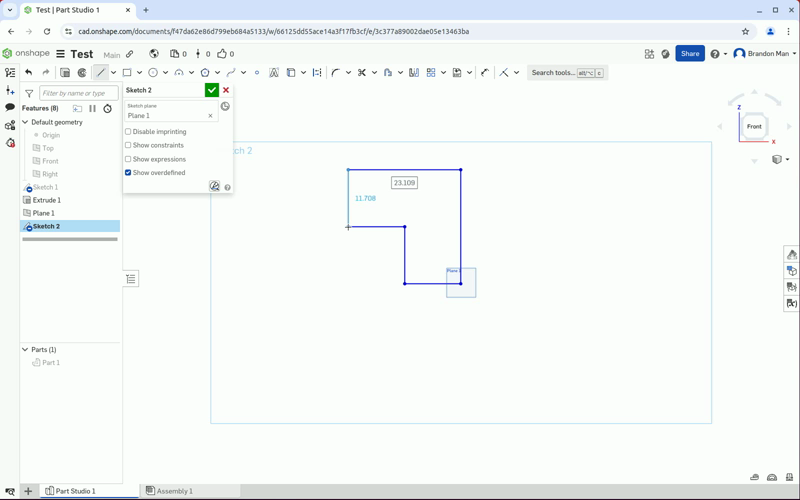
key_up(shift)
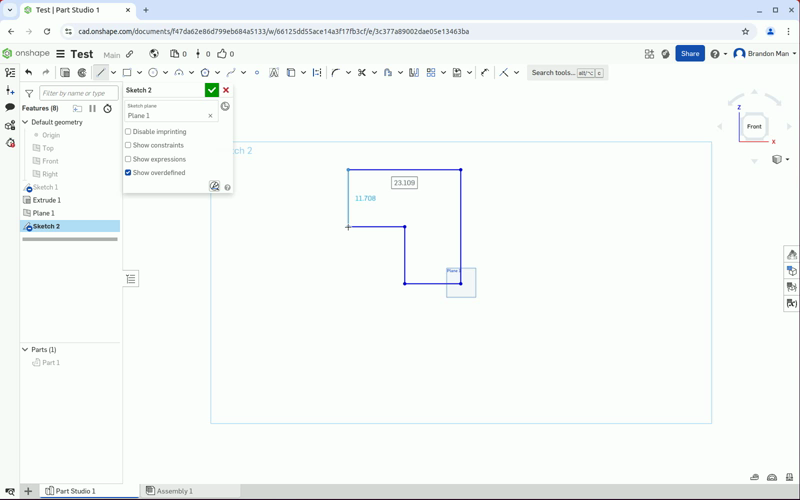
click(348, 226)
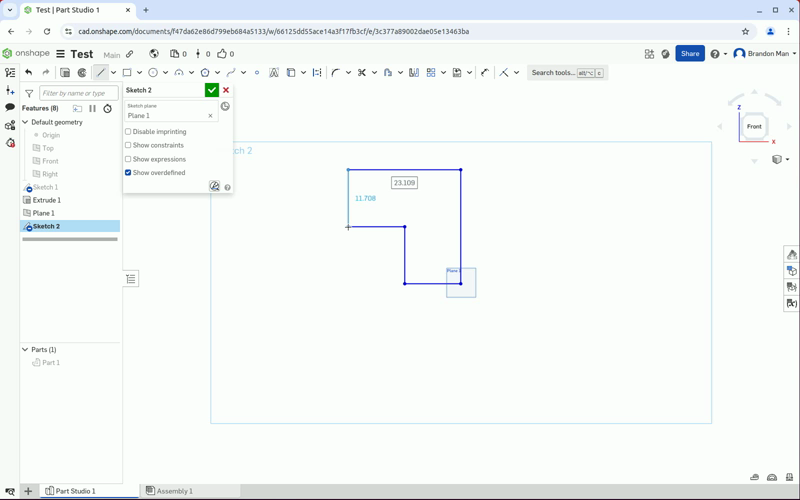
key(esc)
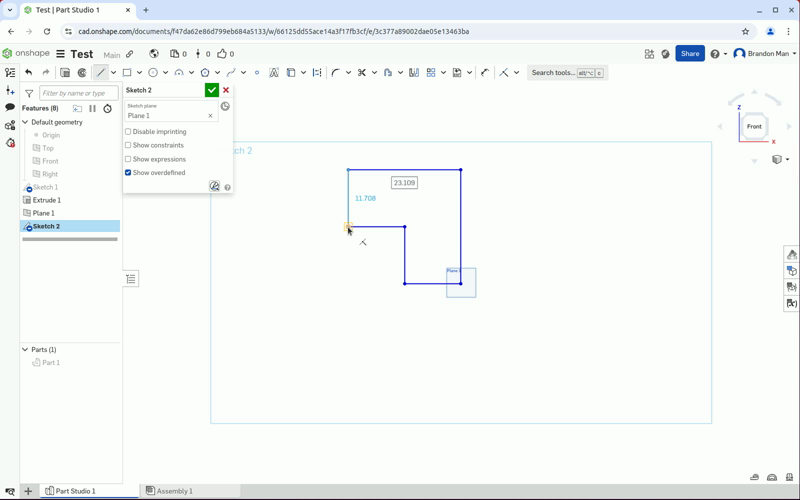
mouse_move(434, 269)
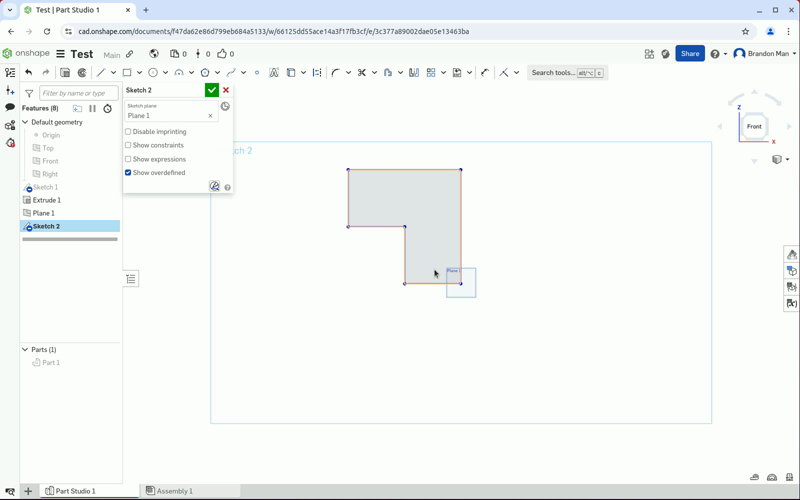
click(434, 269)
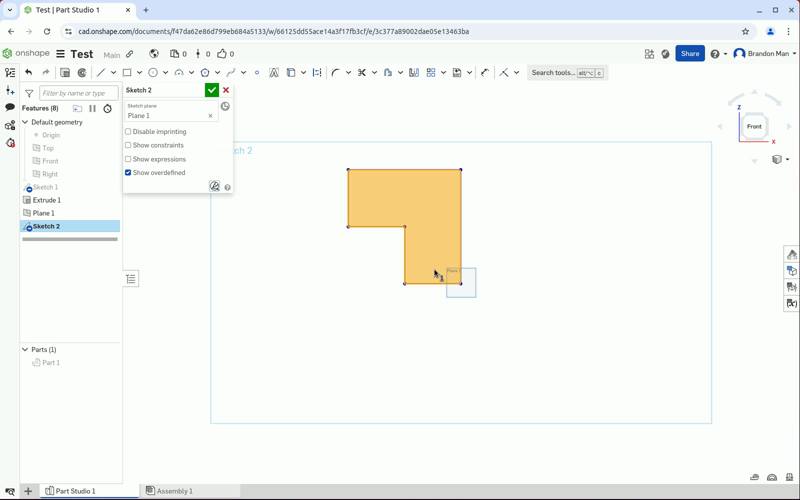
mouse_move(73, 352)
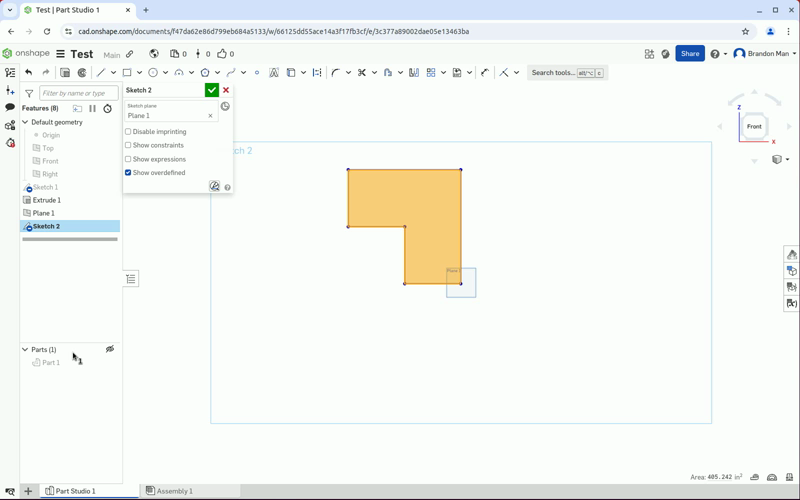
key(shift+y)
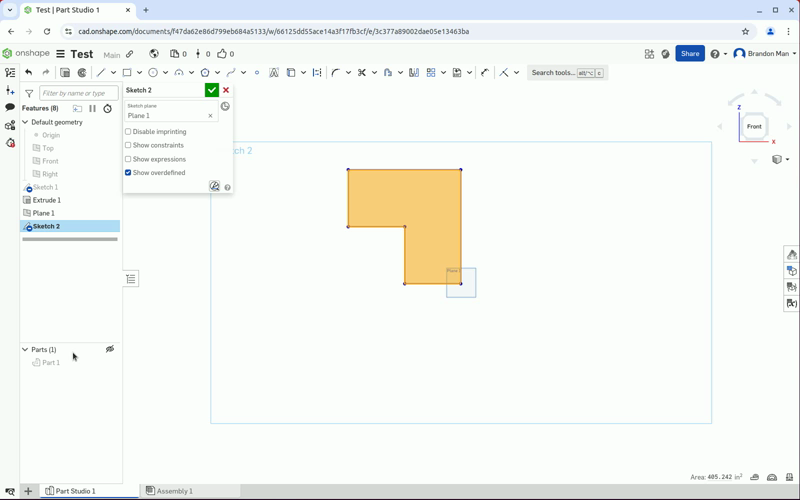
key(shift+e)
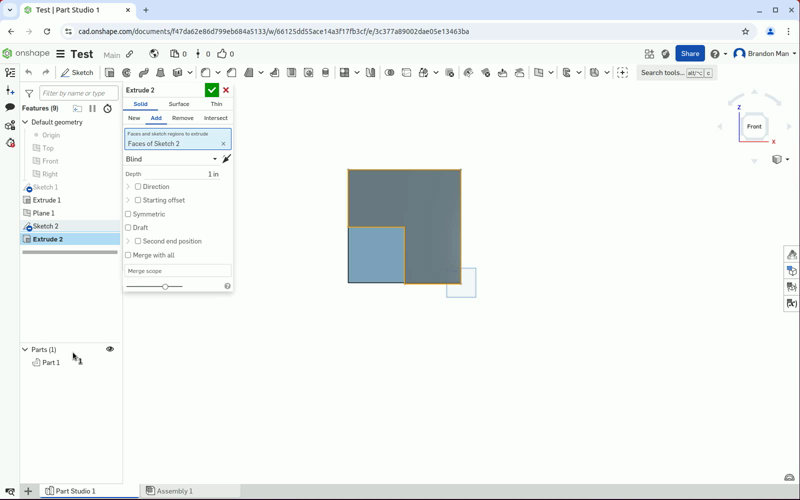
mouse_move(143, 106)
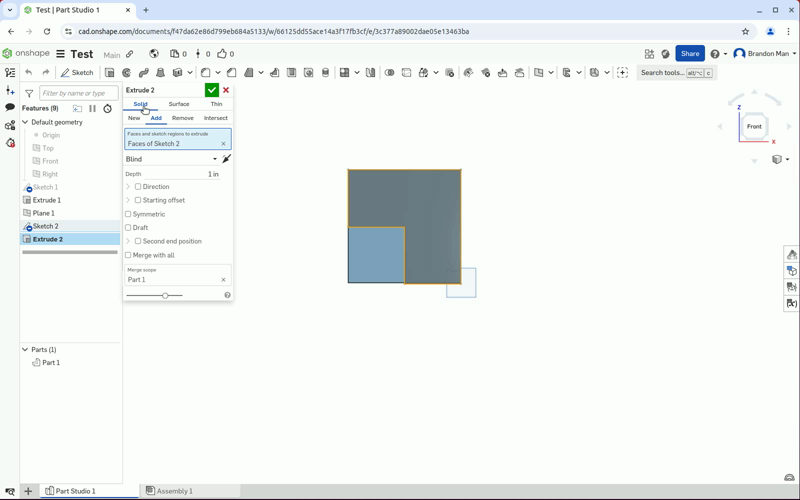
click(143, 106)
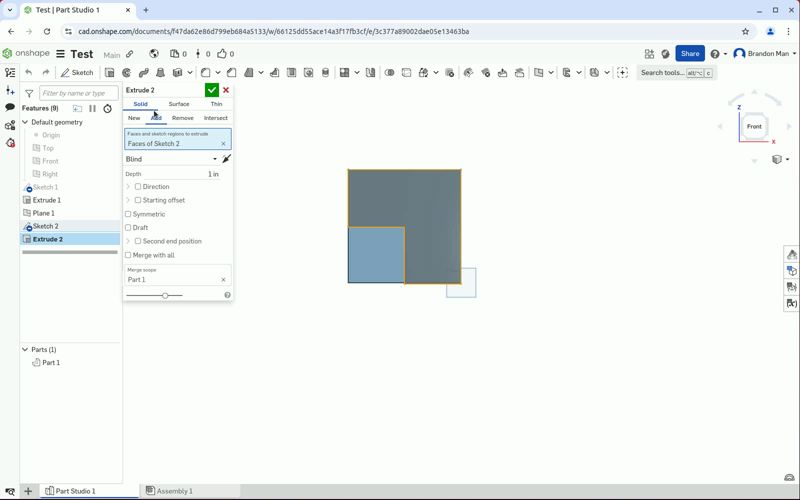
mouse_move(186, 120)
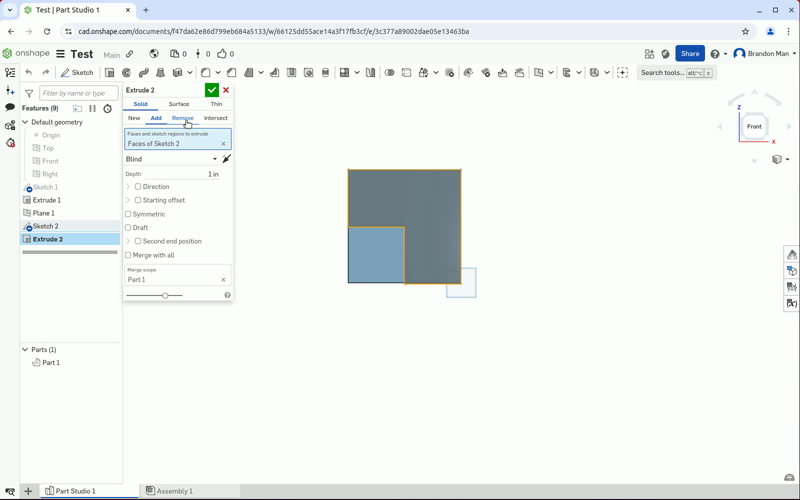
click(186, 120)
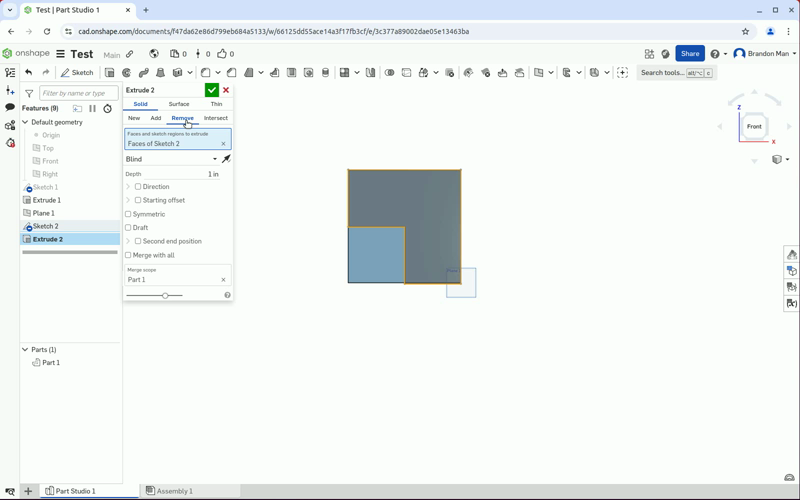
key(tab, 4)
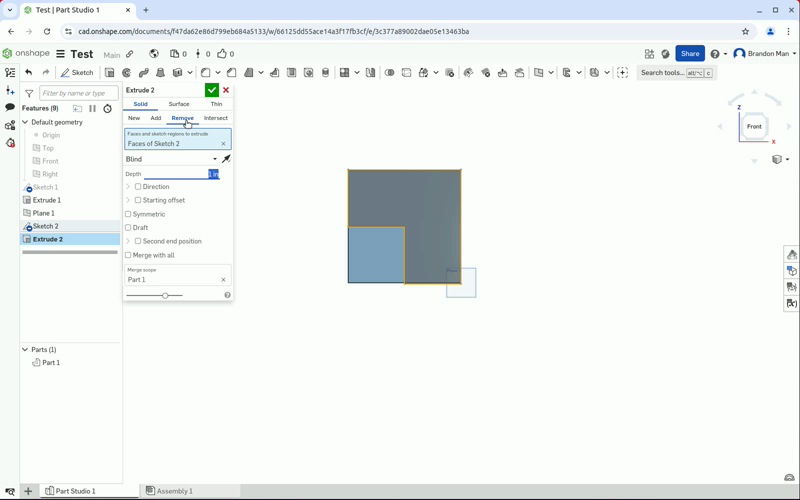
text(11.554)
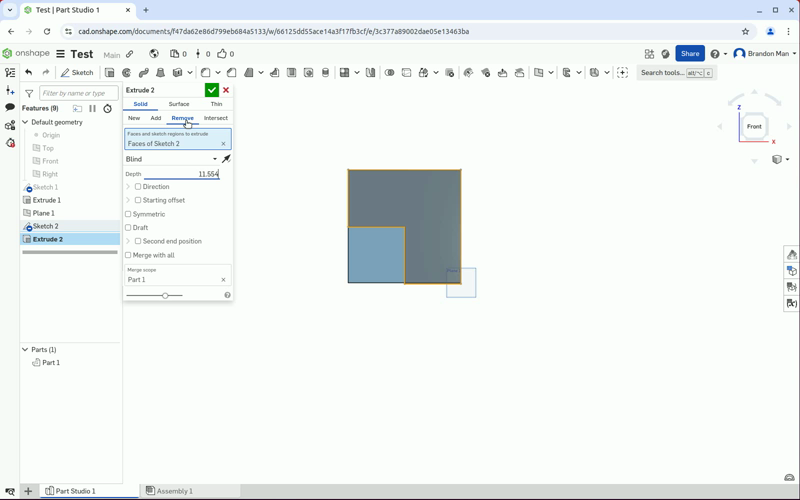
key(tab, 6)
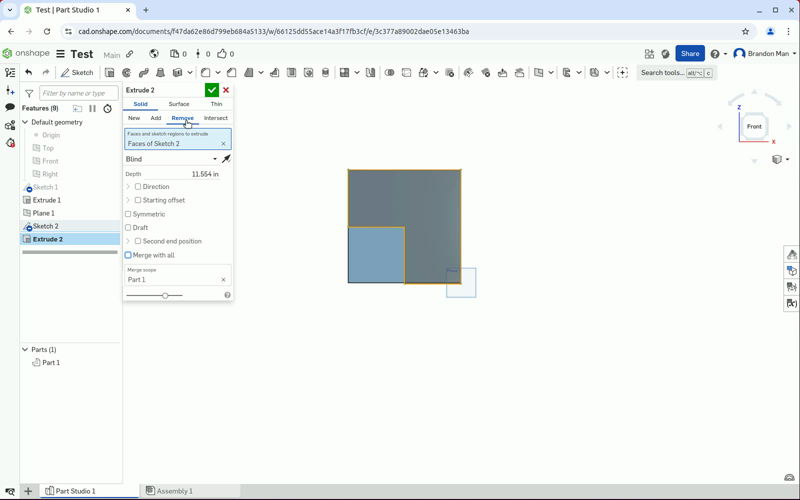
key(space)
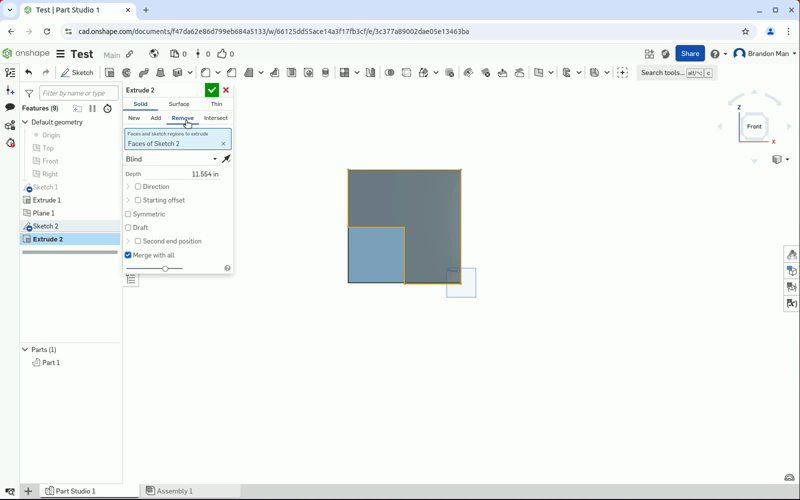
key(enter)
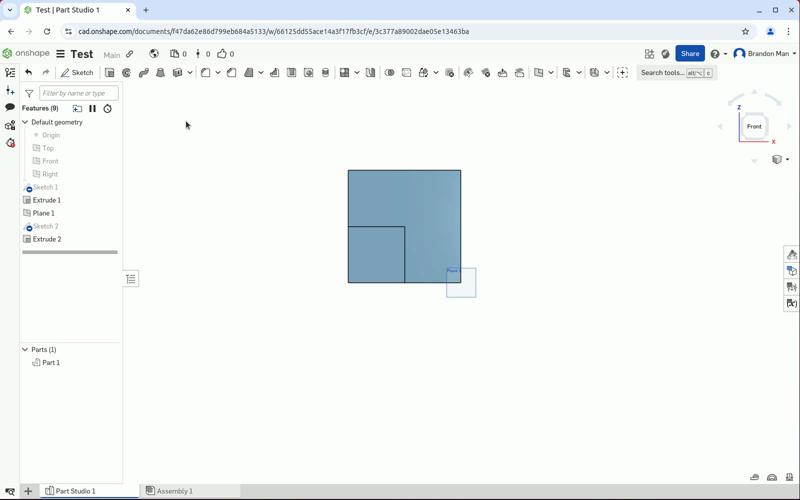
key(shift+h)
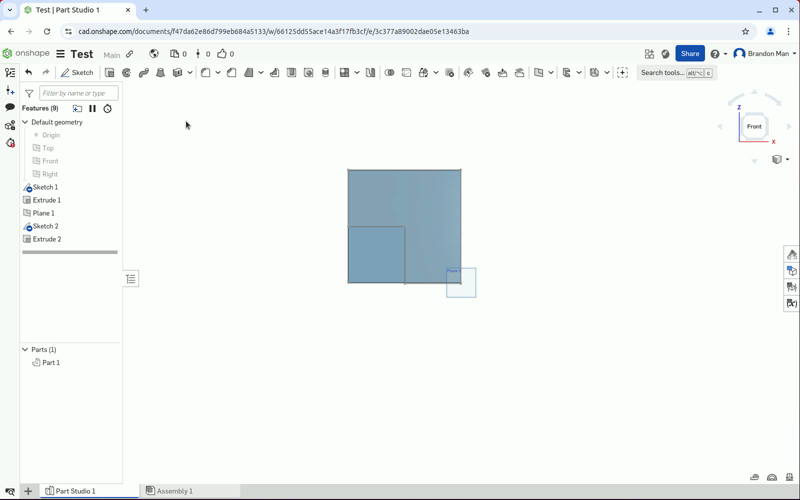
key(shift+h)
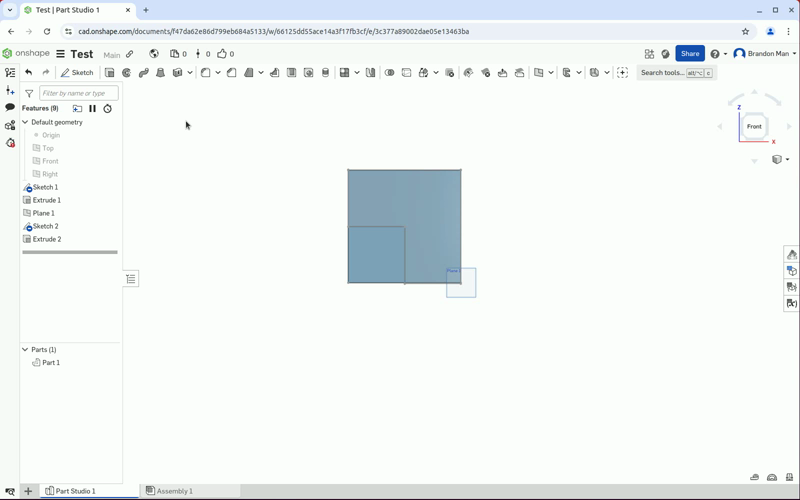
key(shift+7)
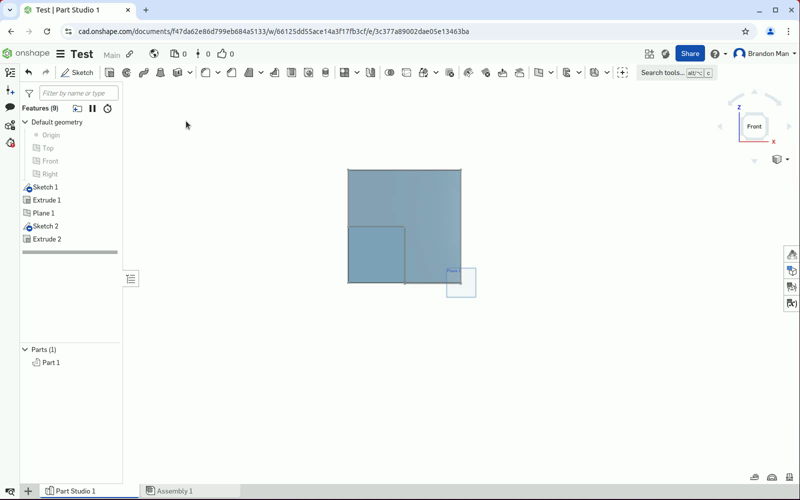
key(left, 2)
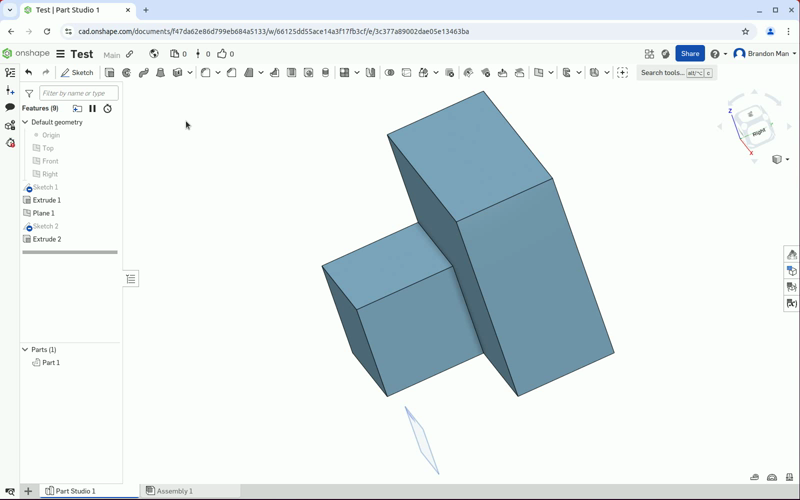
key(down, 2)
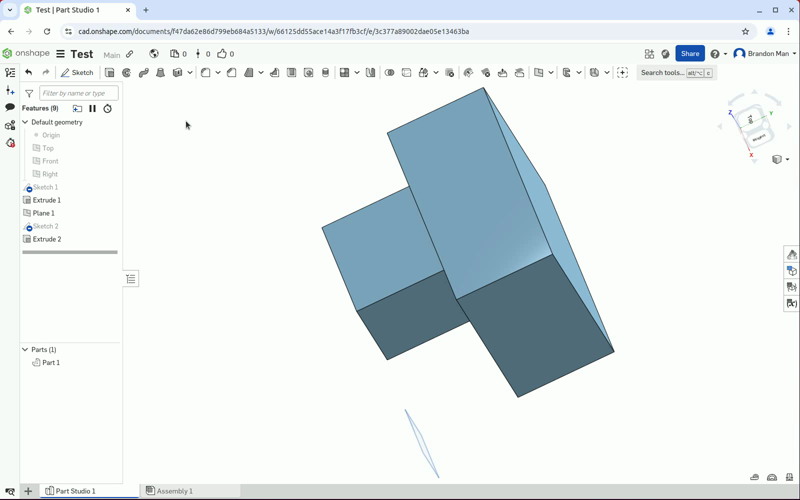
key(up, 2)
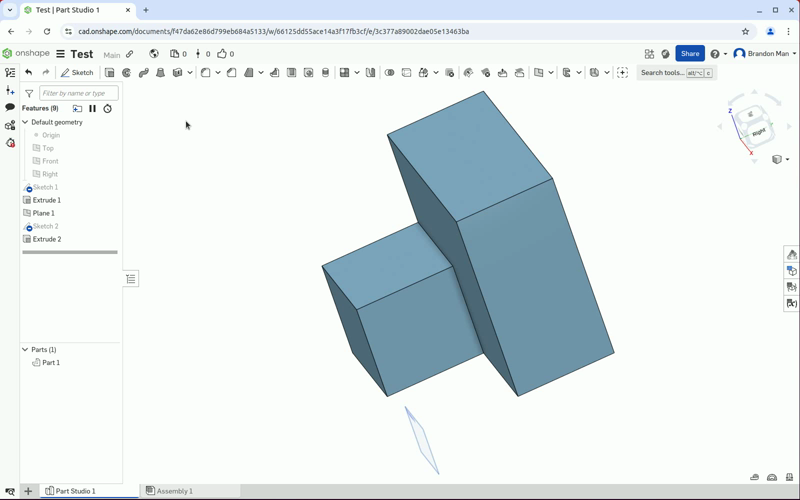
key(right, 2)
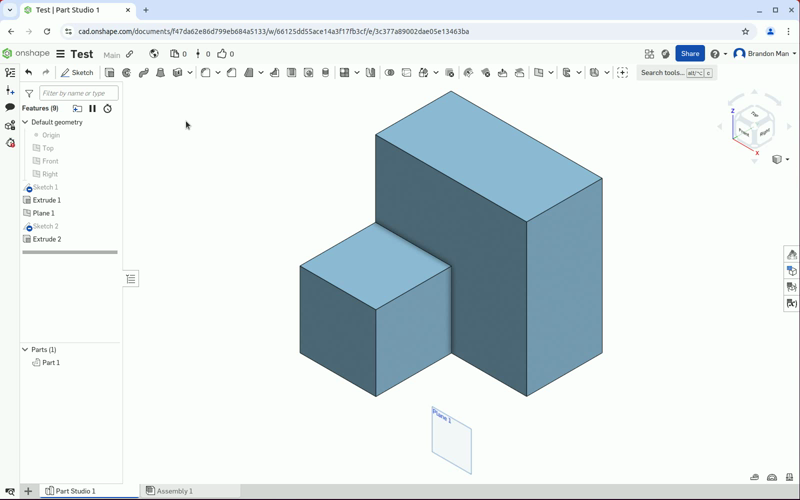
mouse_move(73, 189)
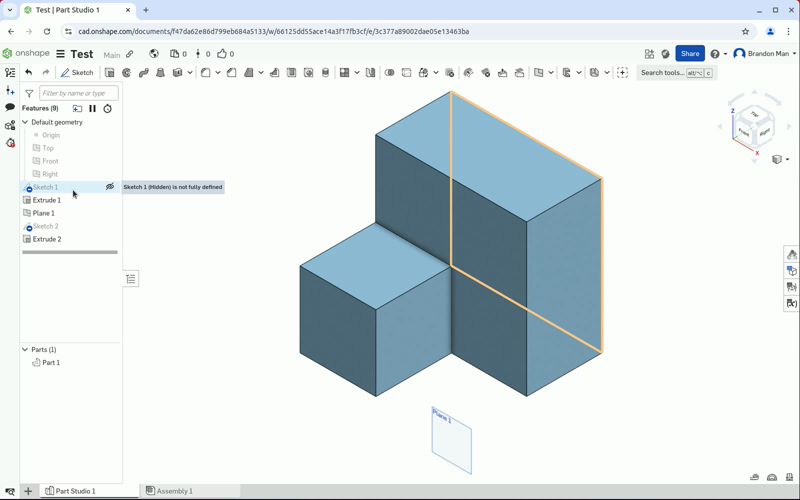
click(73, 189)